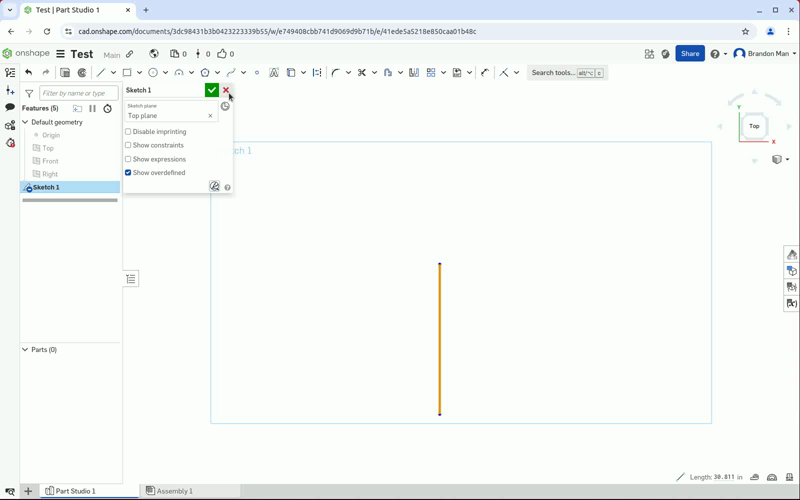
key(shift+h)
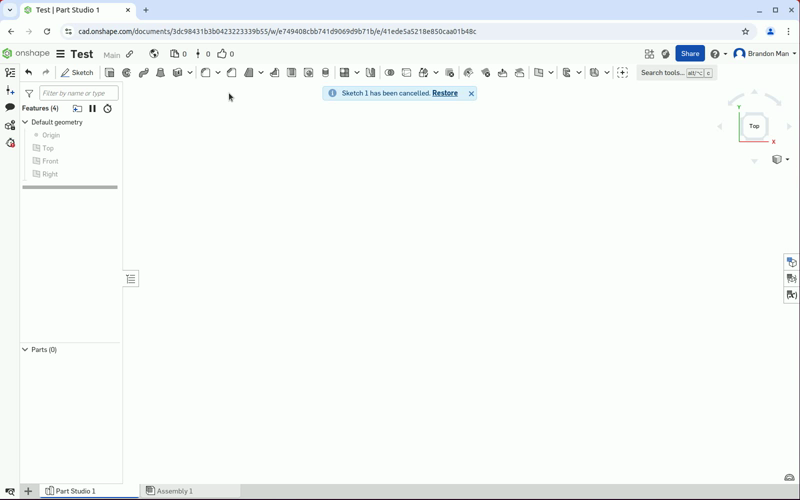
mouse_move(73, 352)
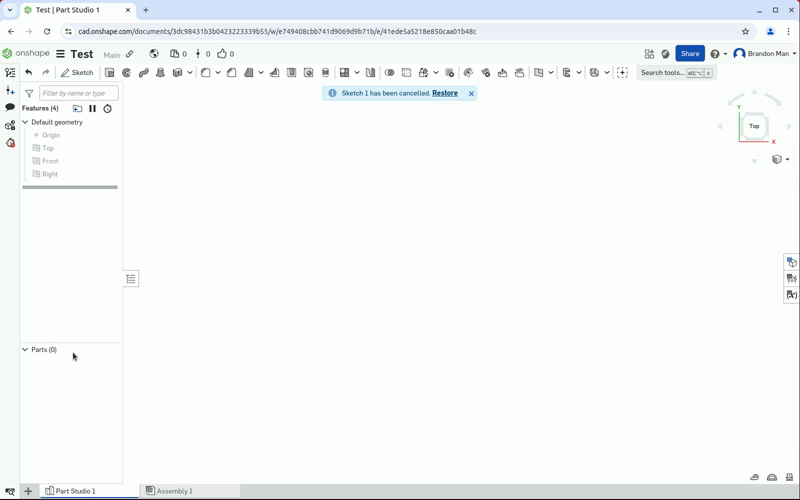
key(y)
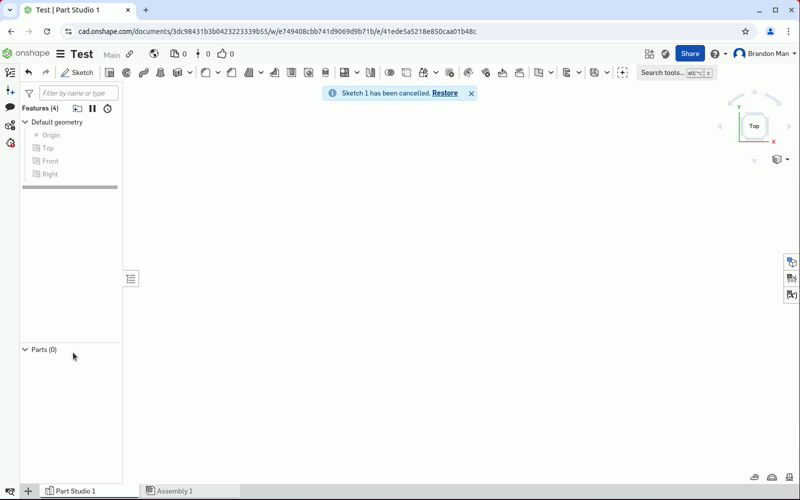
key(shift+p)
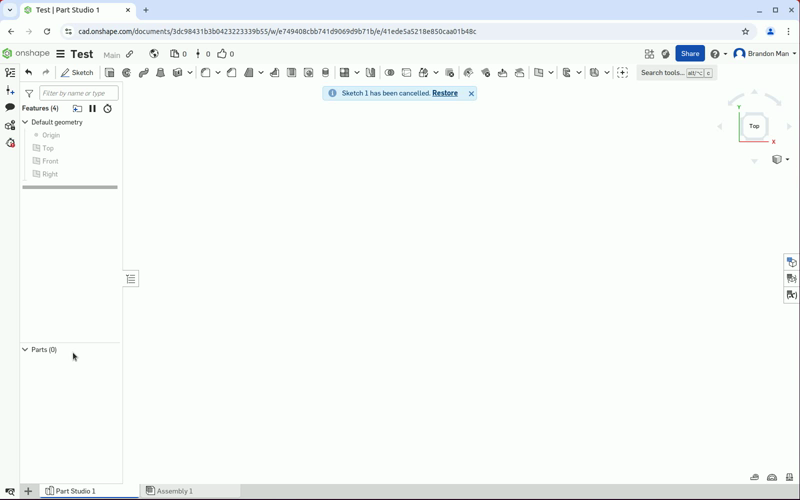
key(space)
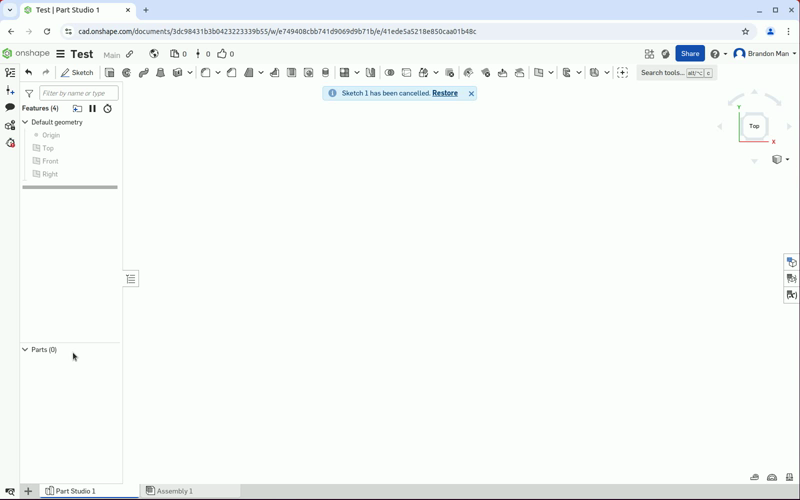
key_down(shift)
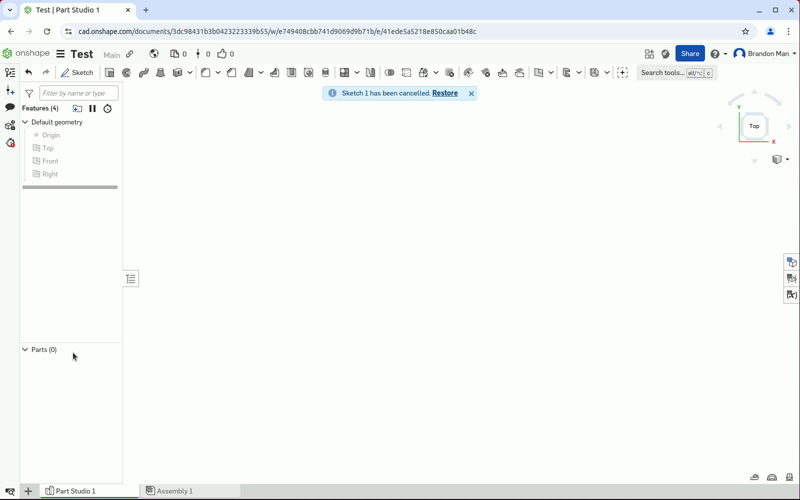
key(up)
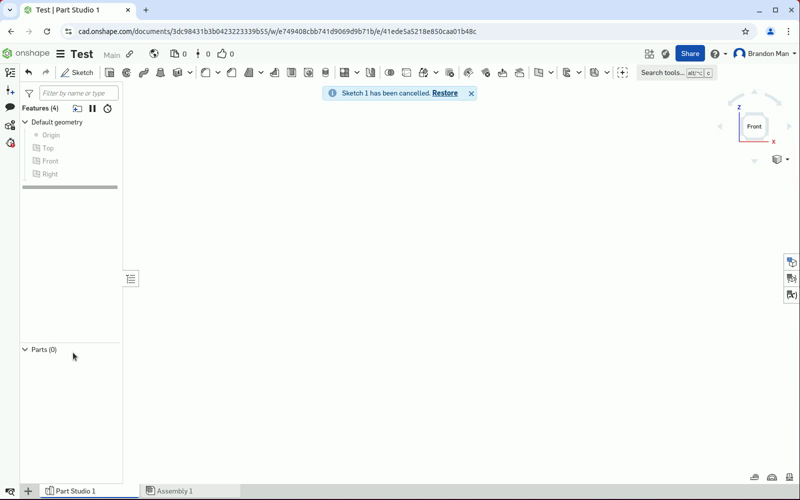
key_up(shift)
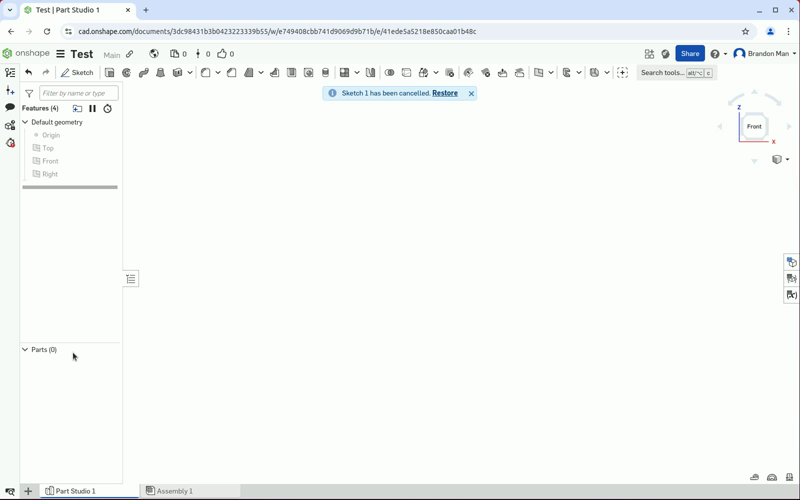
mouse_move(73, 352)
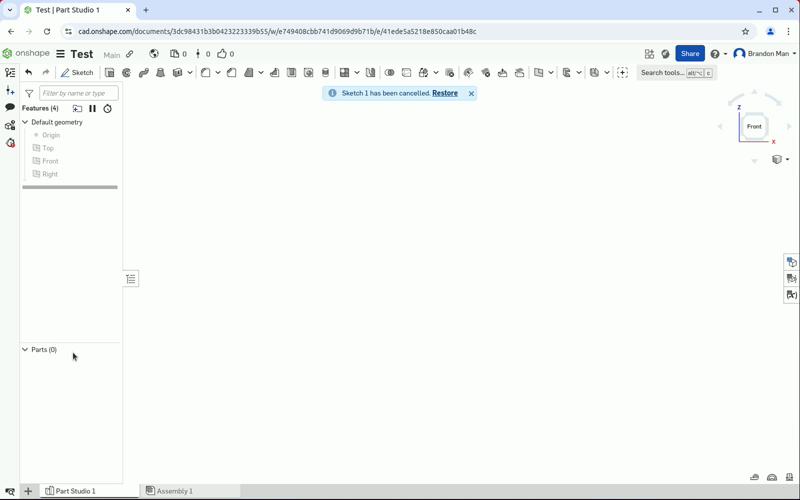
key(shift+y)
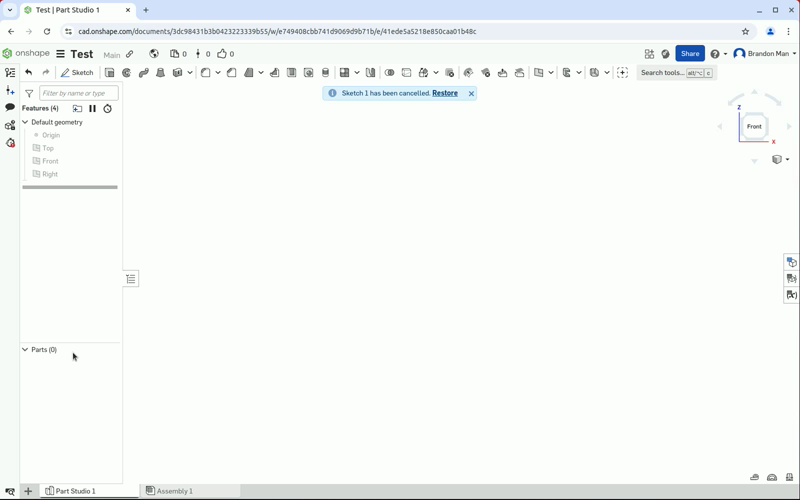
key(shift+s)
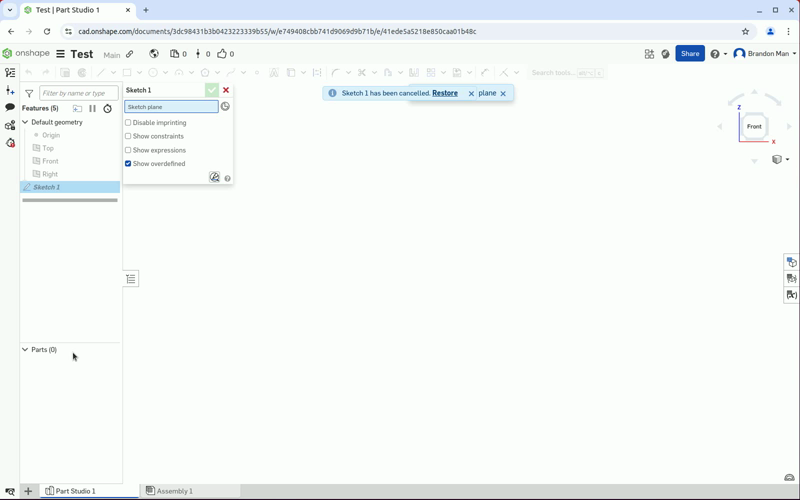
mouse_move(73, 163)
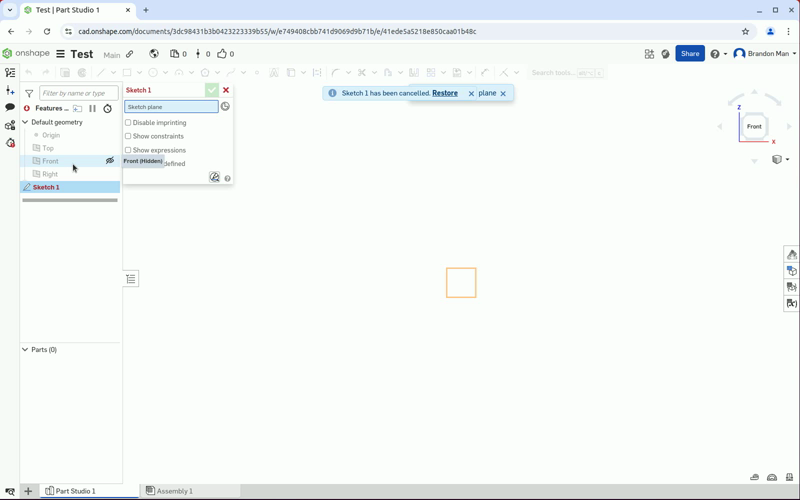
click(73, 163)
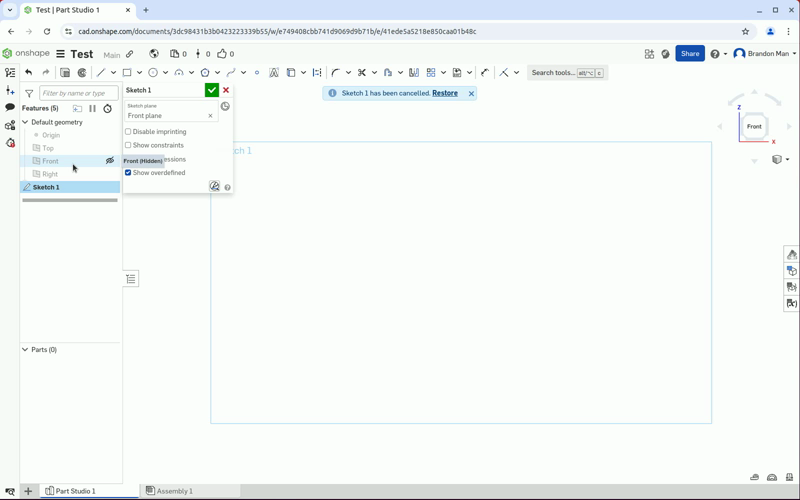
mouse_move(73, 352)
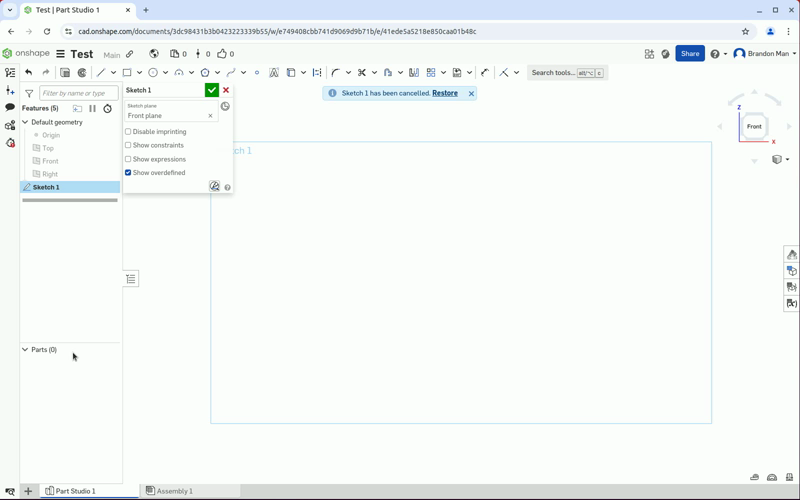
key(y)
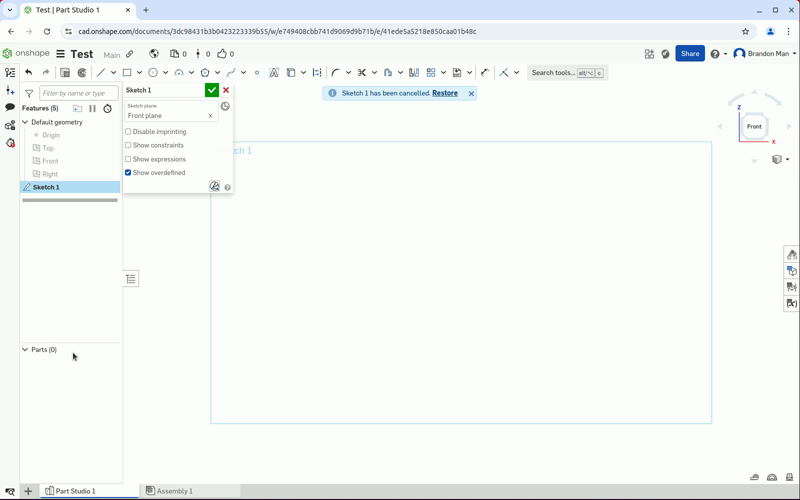
key(c)
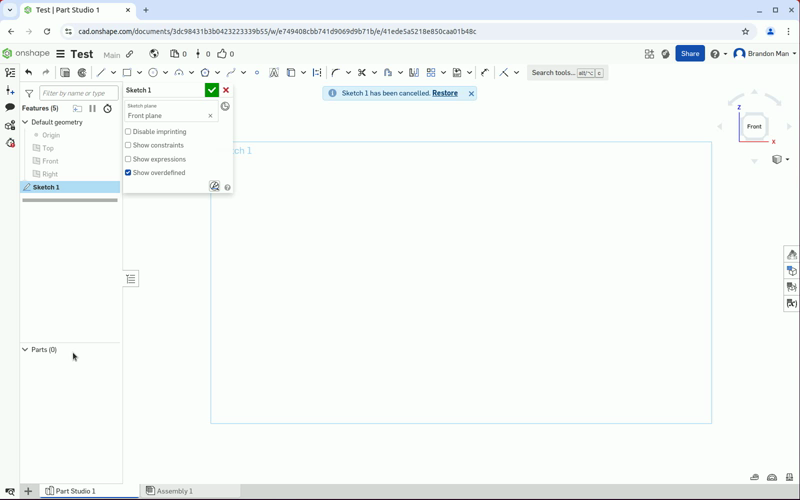
key_down(shift)
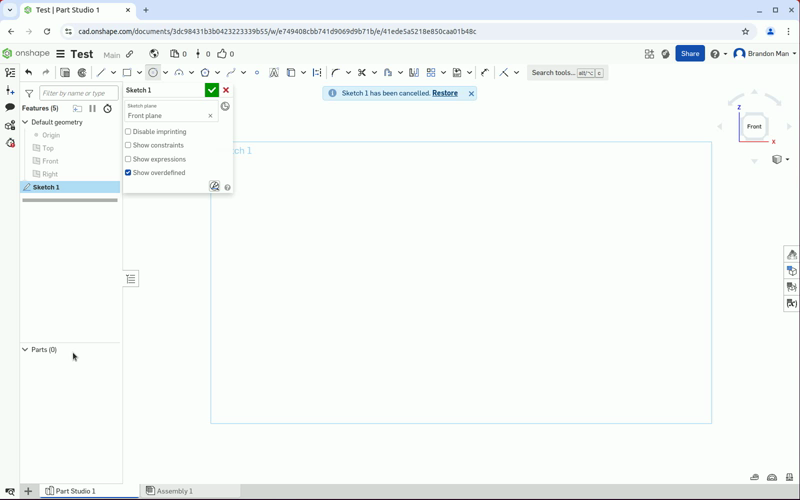
mouse_move(461, 282)
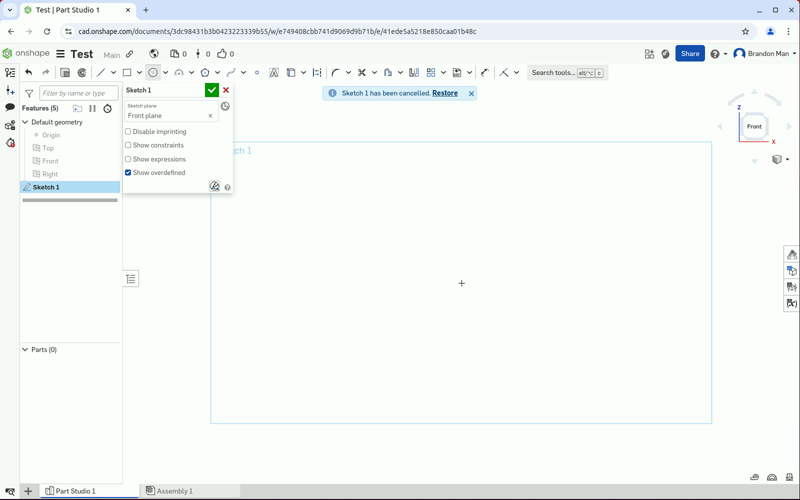
click(461, 282)
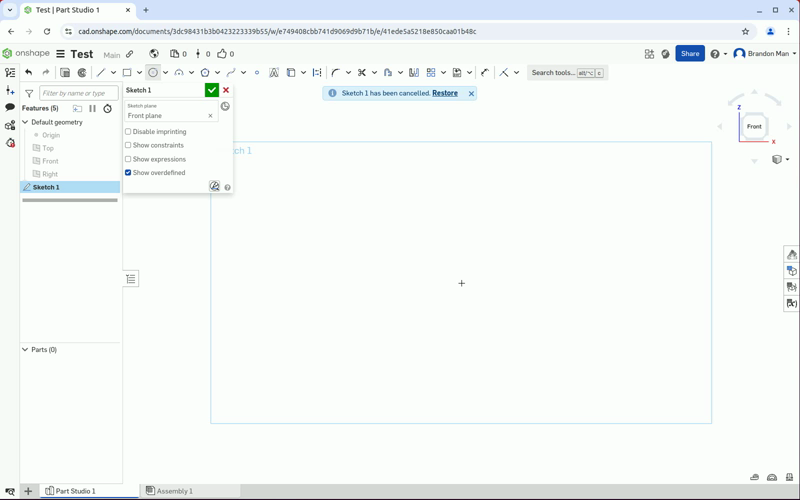
key_up(shift)
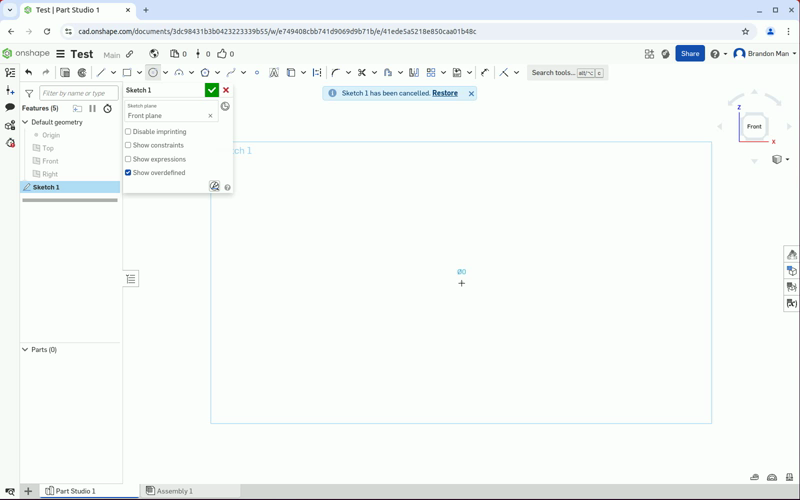
mouse_move(480, 282)
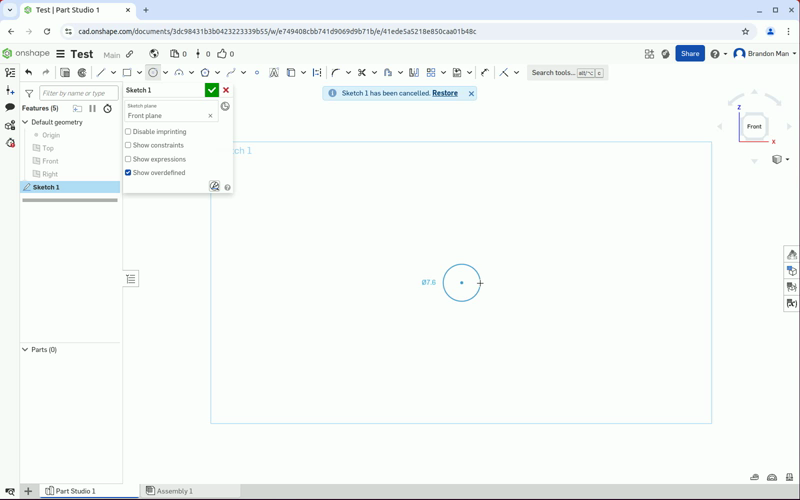
click(480, 282)
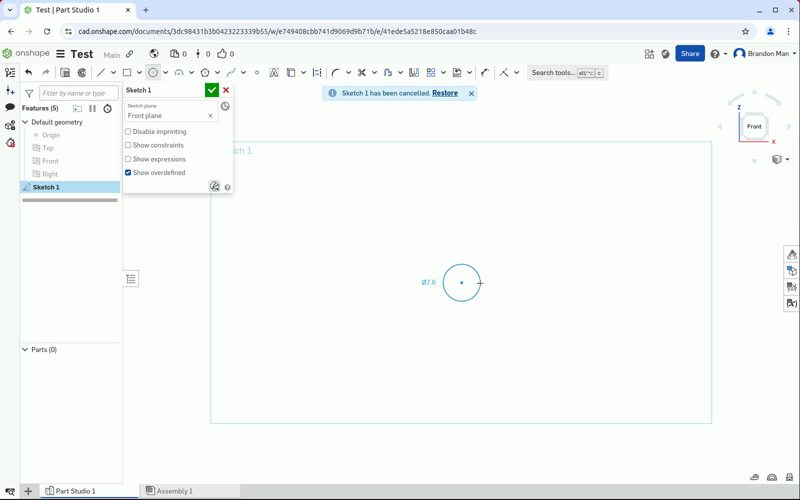
key(esc)
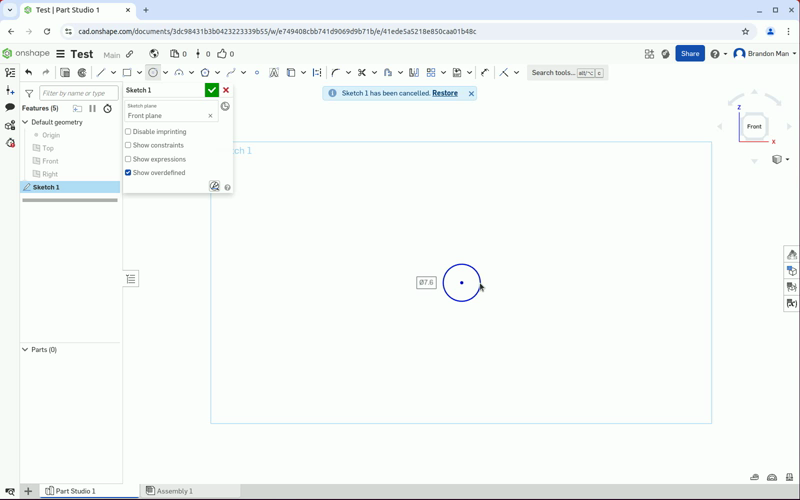
key(c)
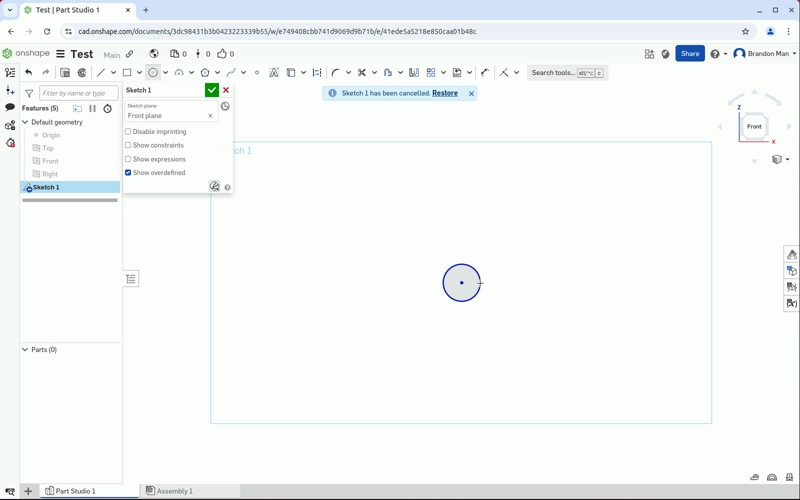
key_down(shift)
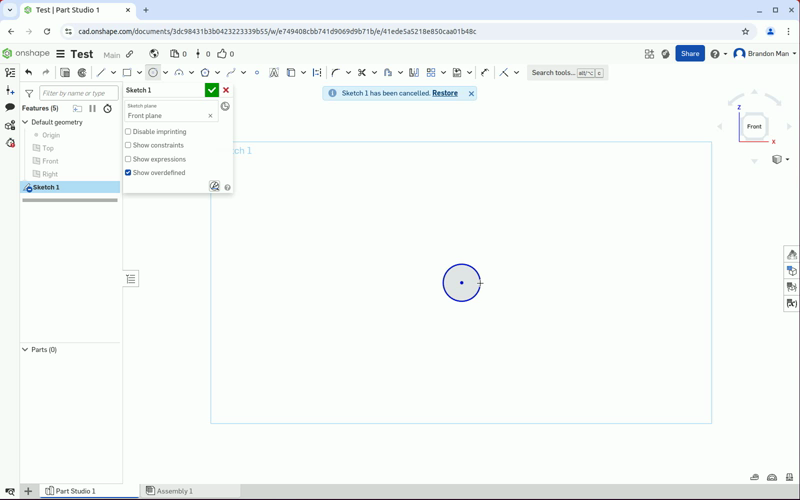
mouse_move(461, 282)
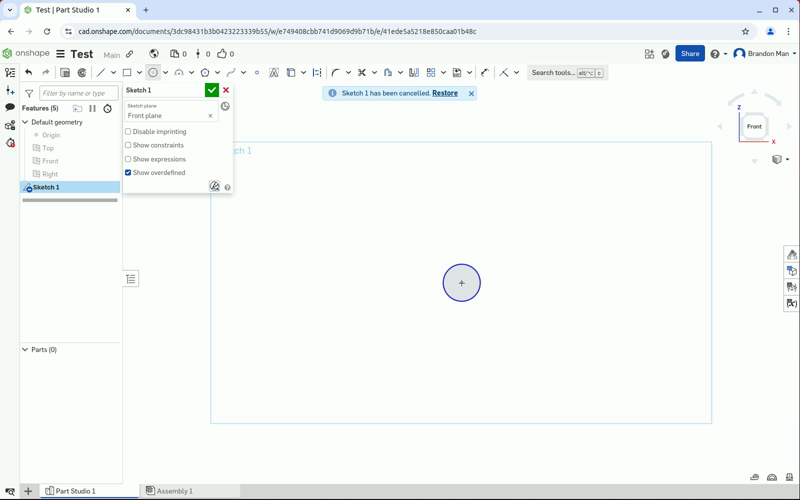
click(461, 282)
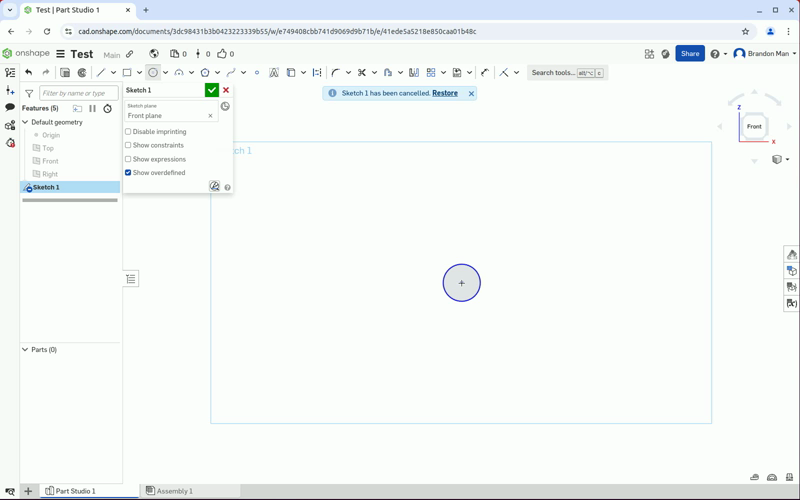
key_up(shift)
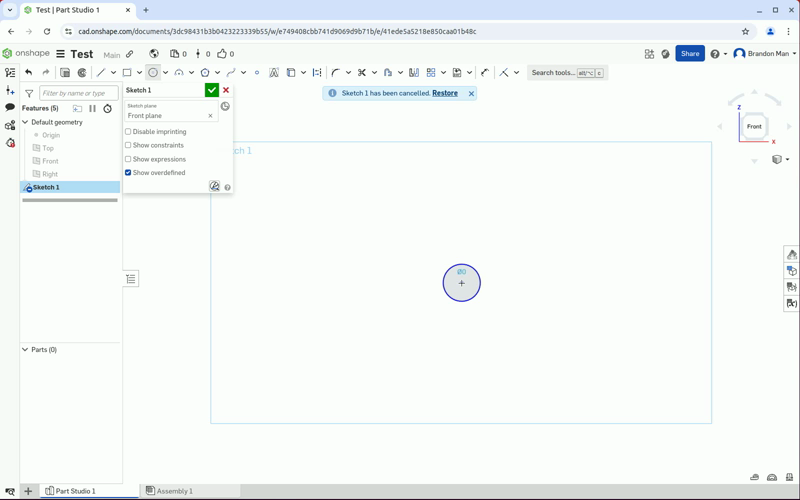
mouse_move(473, 282)
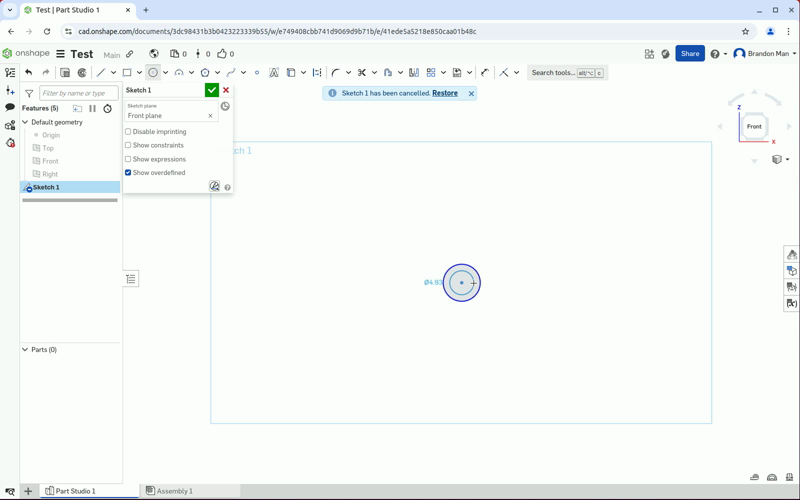
click(473, 282)
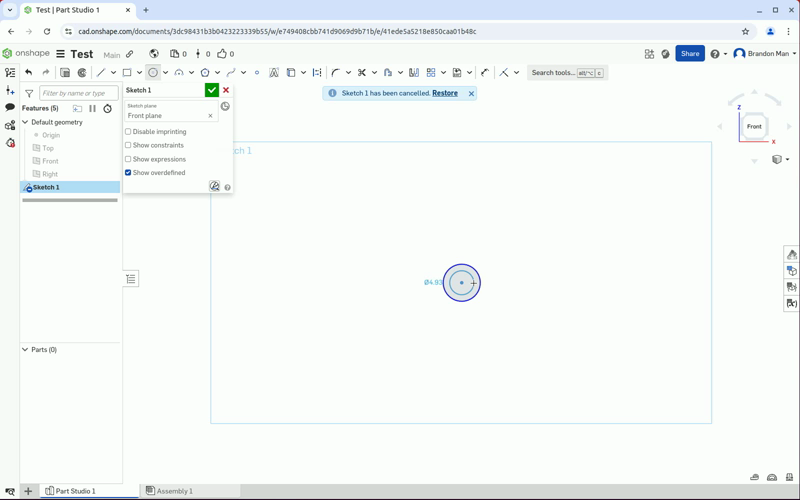
key(esc)
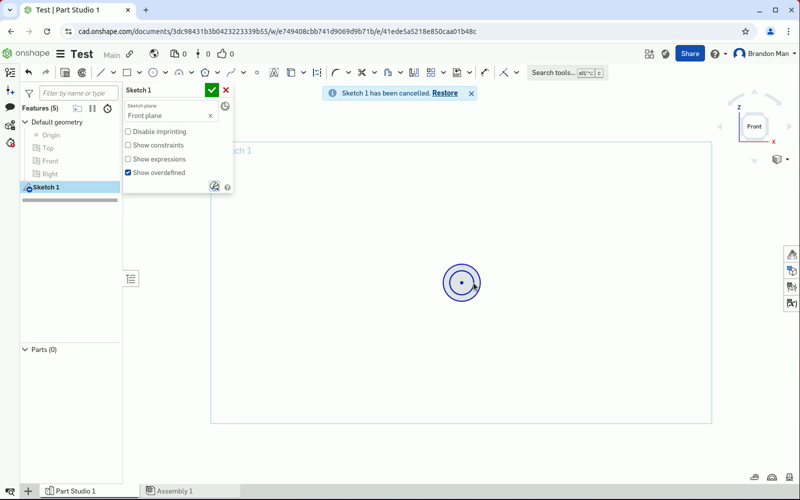
mouse_move(456, 296)
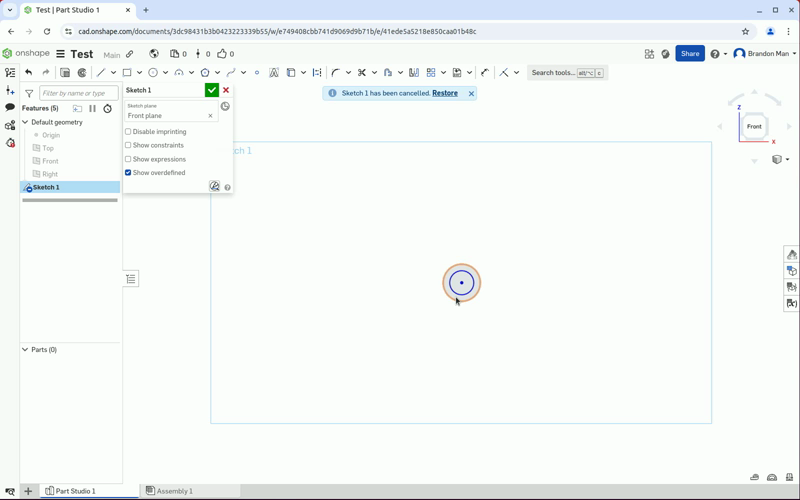
scroll(6)
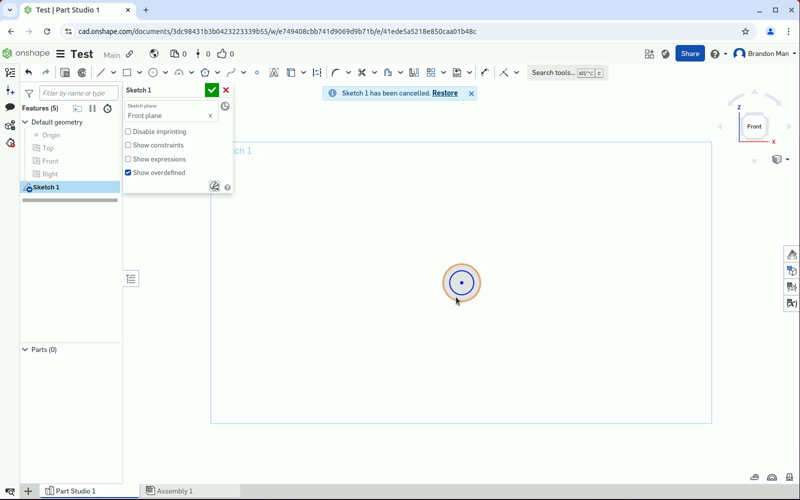
scroll(6)
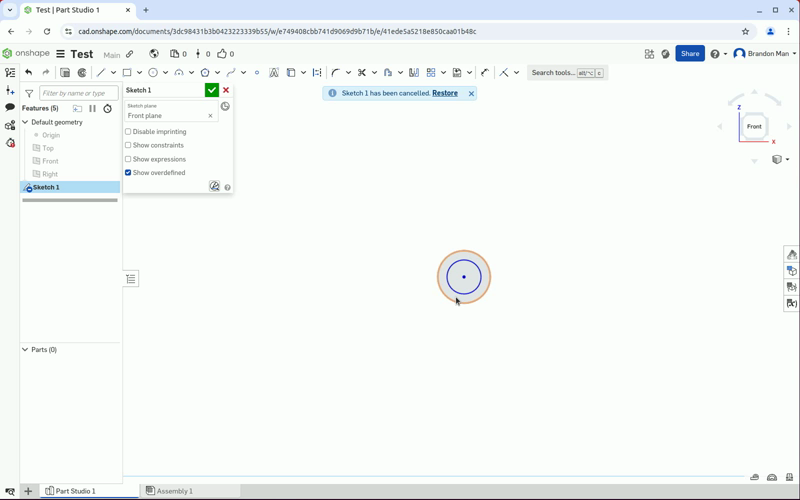
scroll(6)
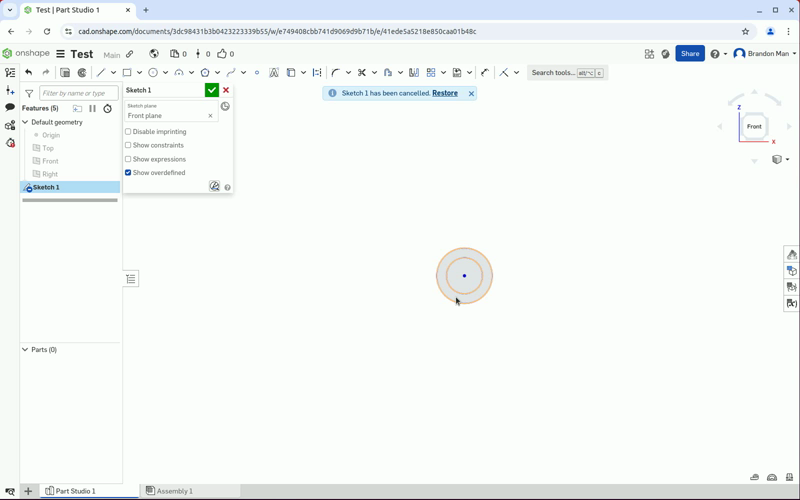
scroll(6)
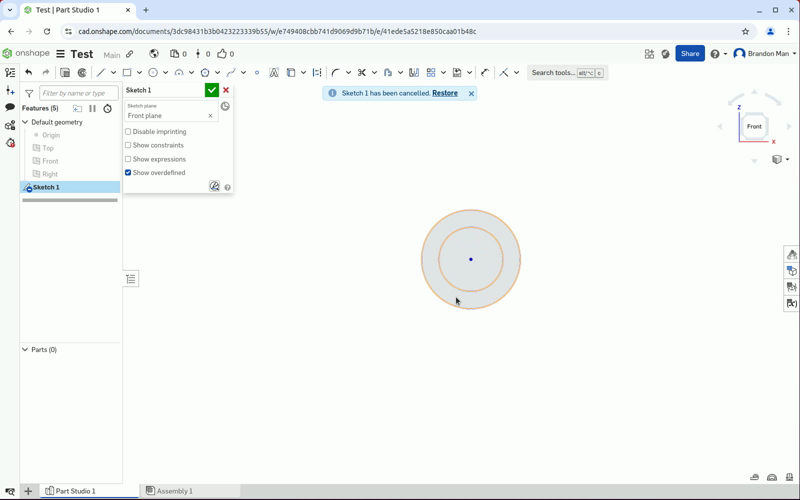
scroll(6)
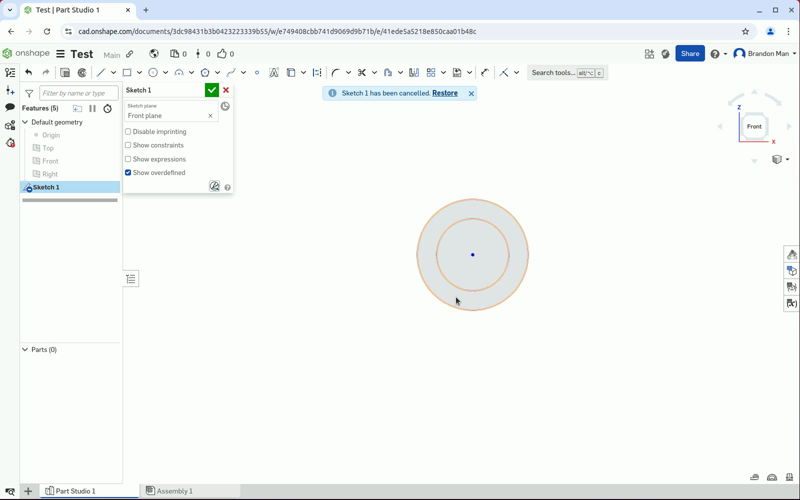
scroll(6)
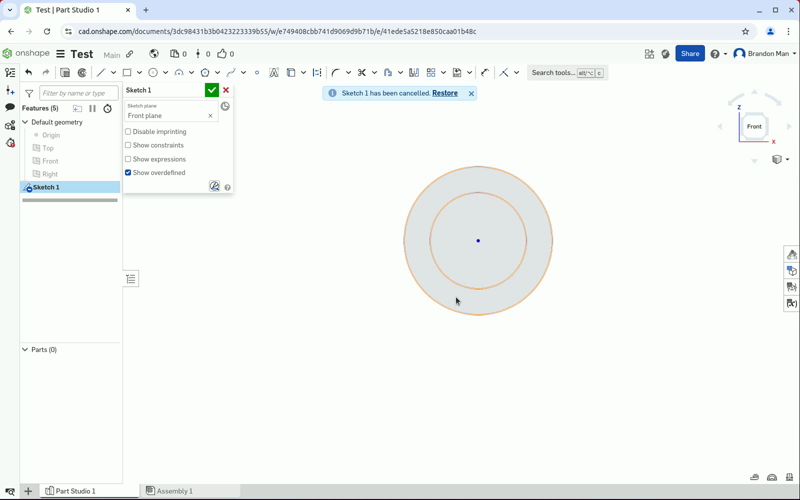
scroll(6)
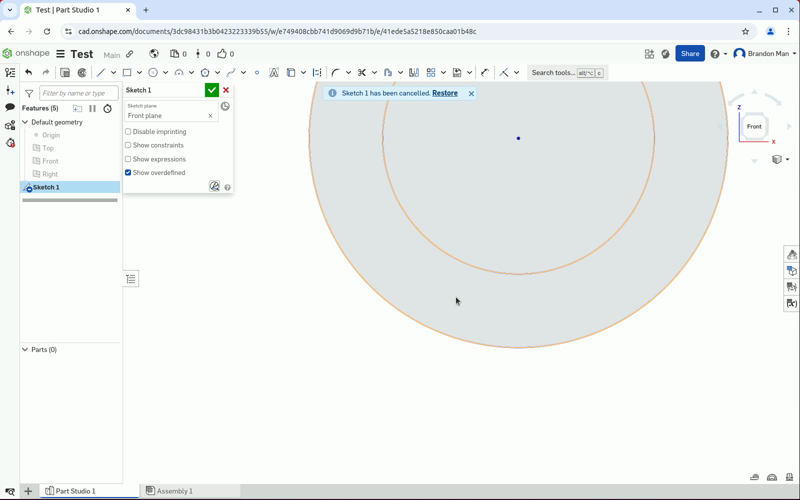
click(456, 296)
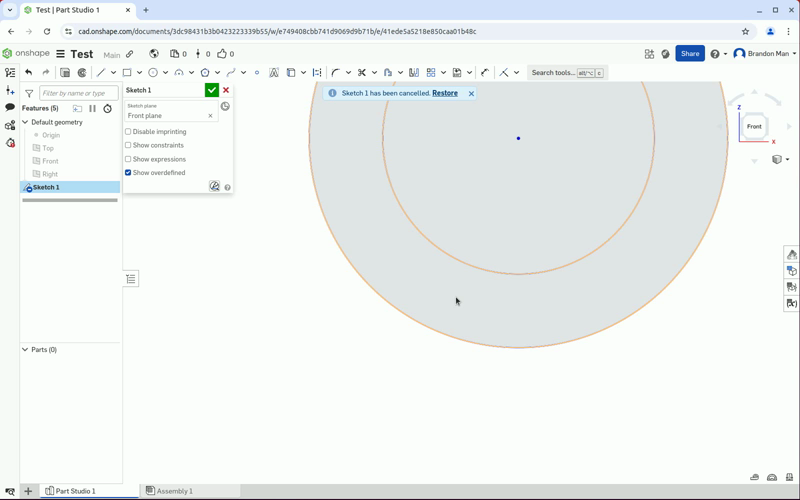
scroll(-6)
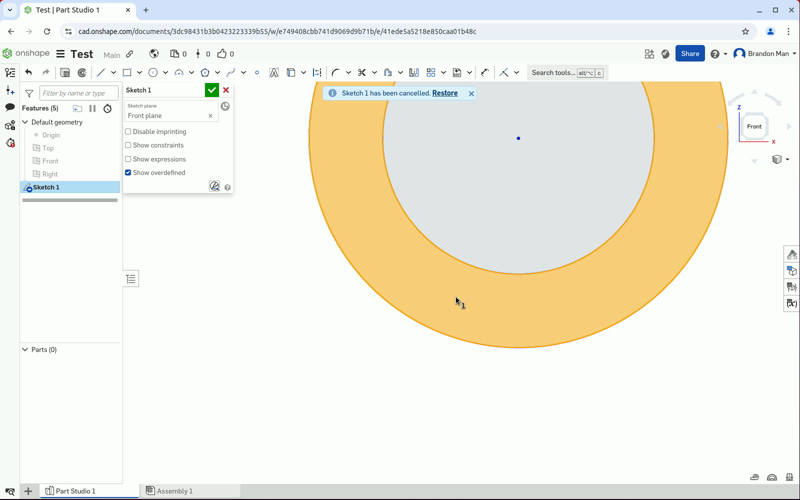
scroll(-6)
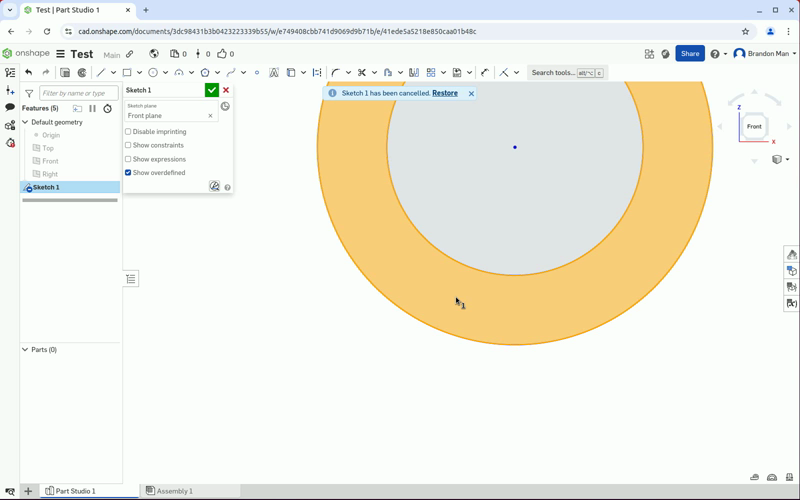
scroll(-6)
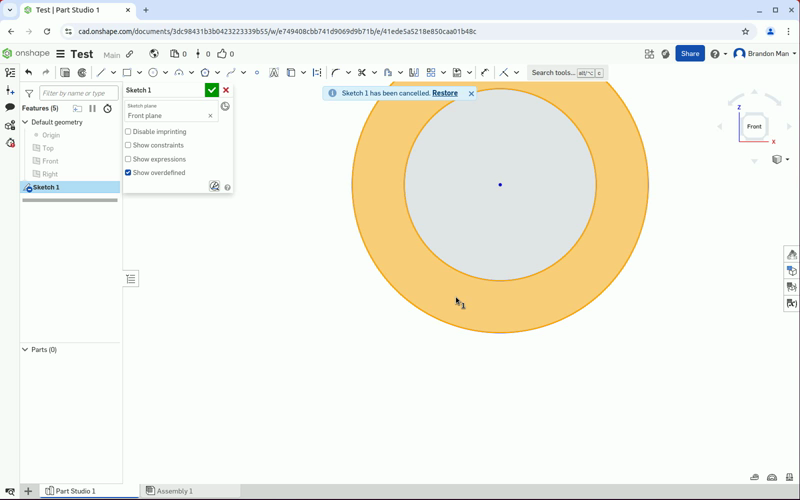
scroll(-6)
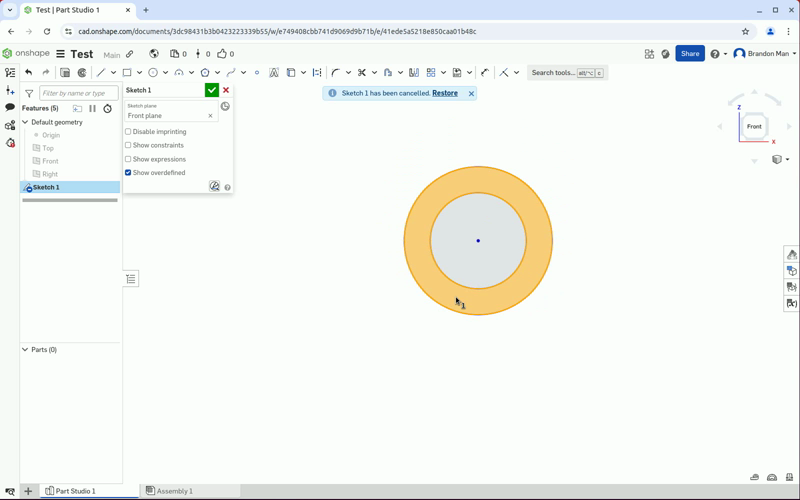
scroll(-6)
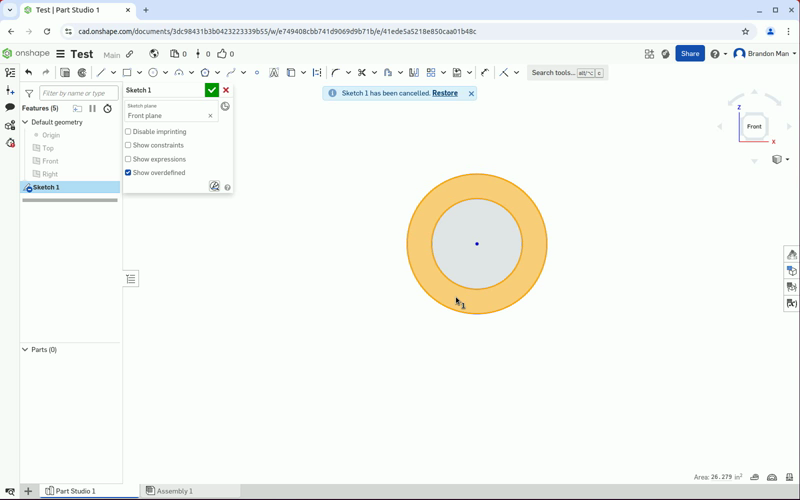
scroll(-6)
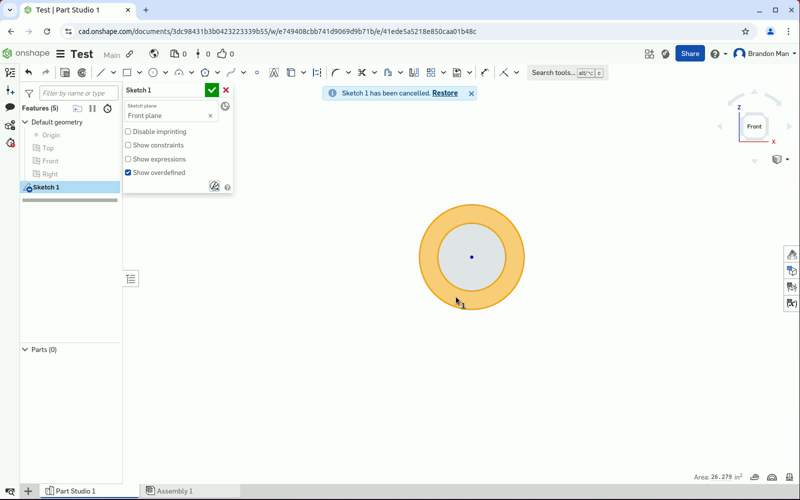
scroll(-6)
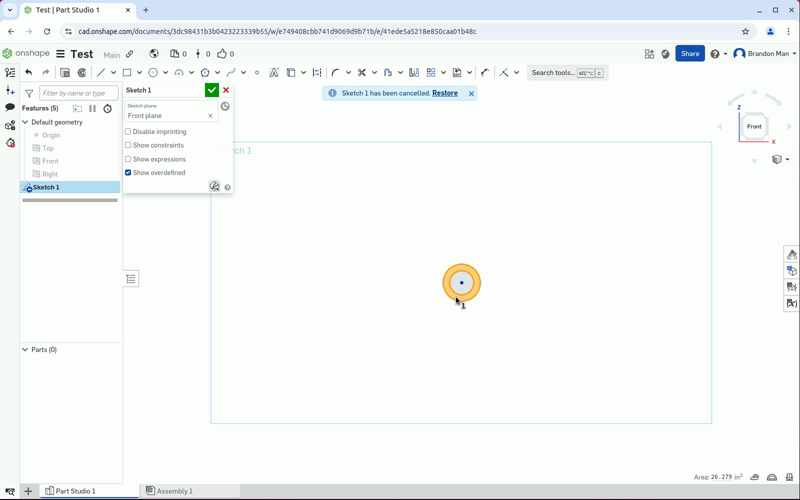
mouse_move(73, 352)
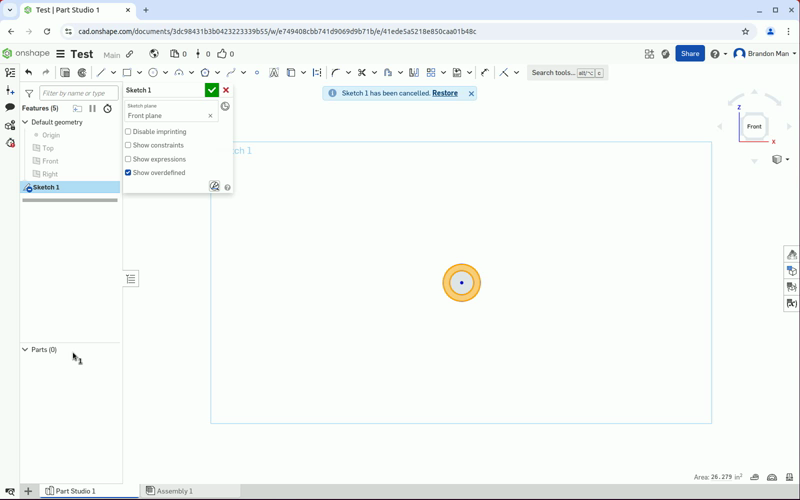
key(shift+y)
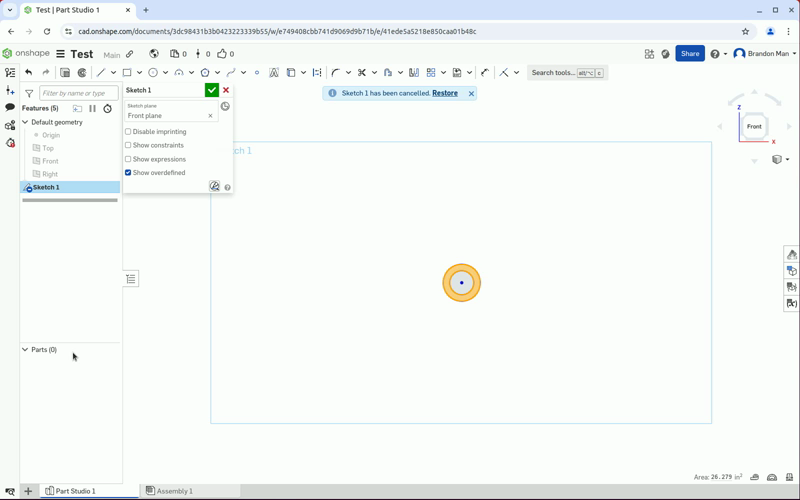
key(shift+e)
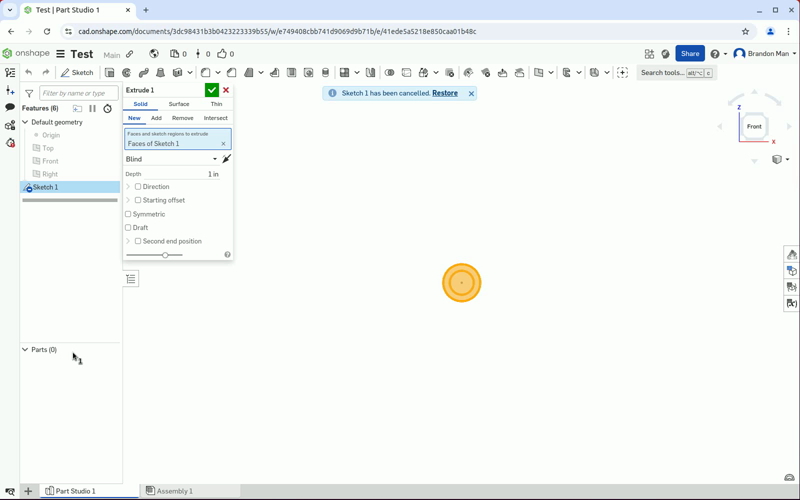
mouse_move(143, 106)
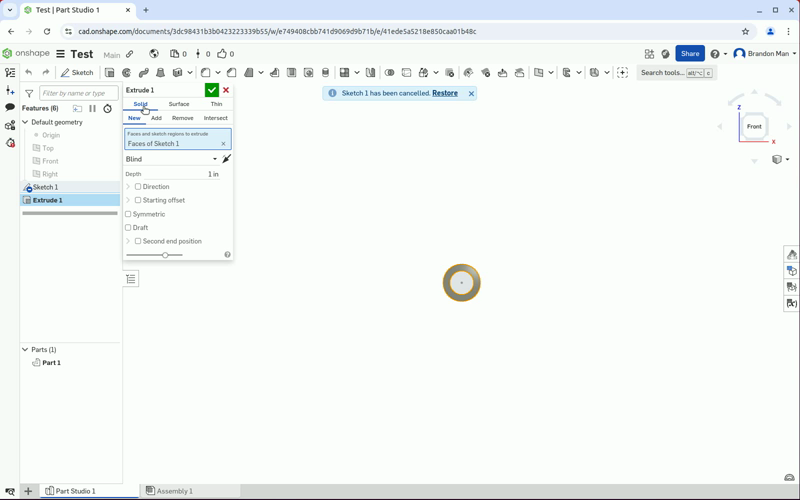
click(143, 106)
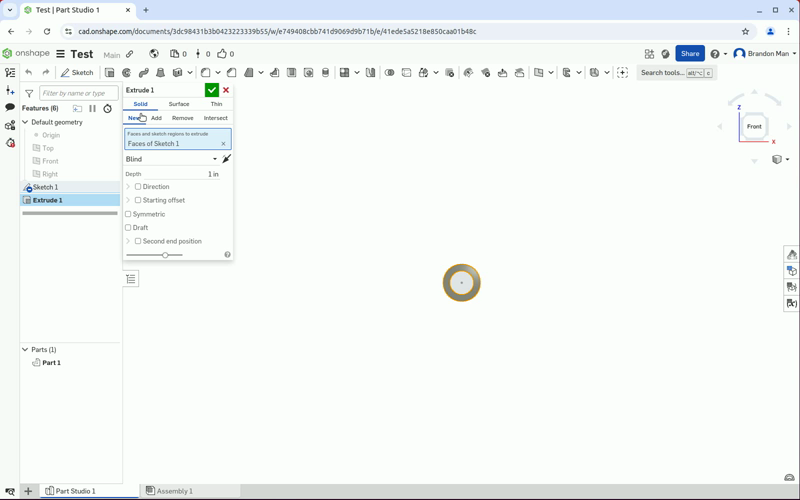
mouse_move(137, 120)
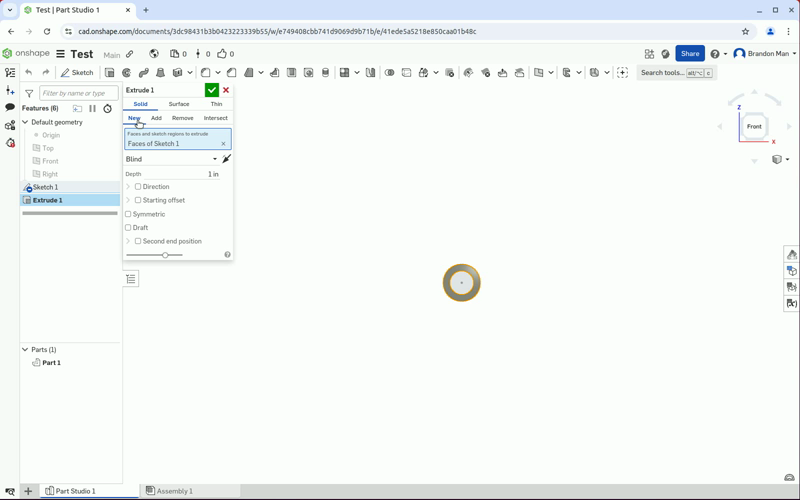
click(137, 120)
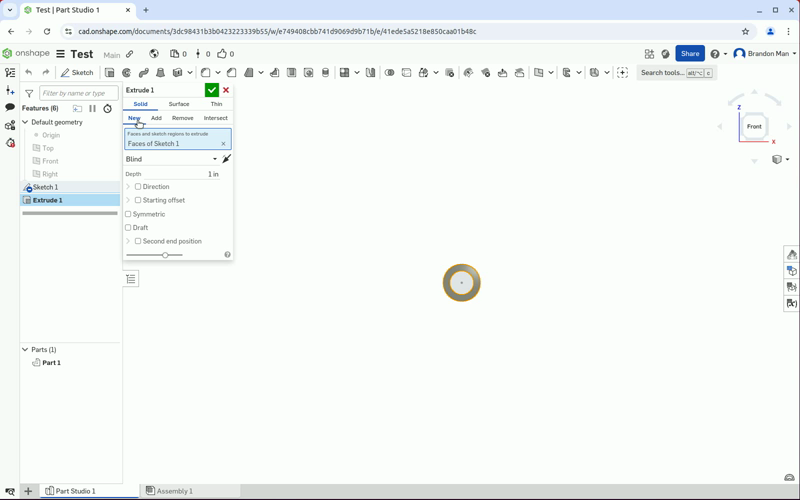
key(tab, 4)
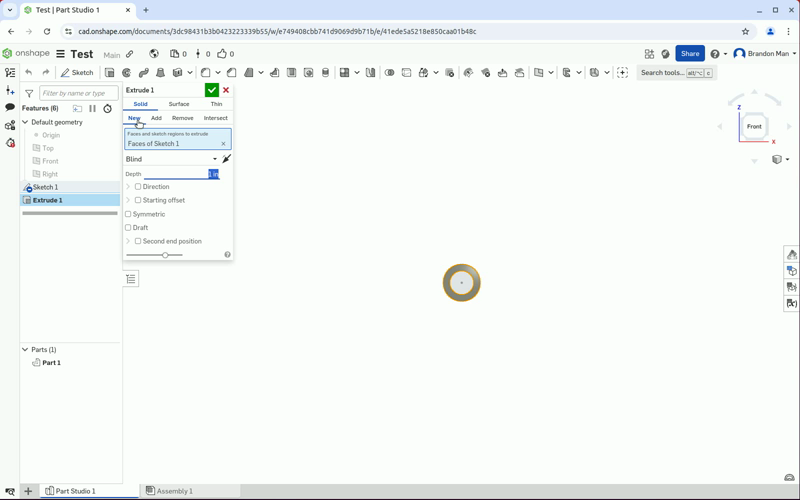
text(3.852)
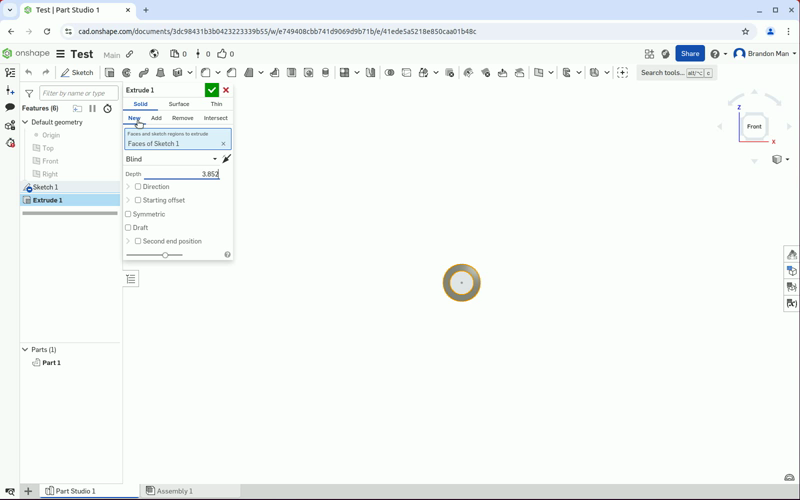
key(tab, 3)
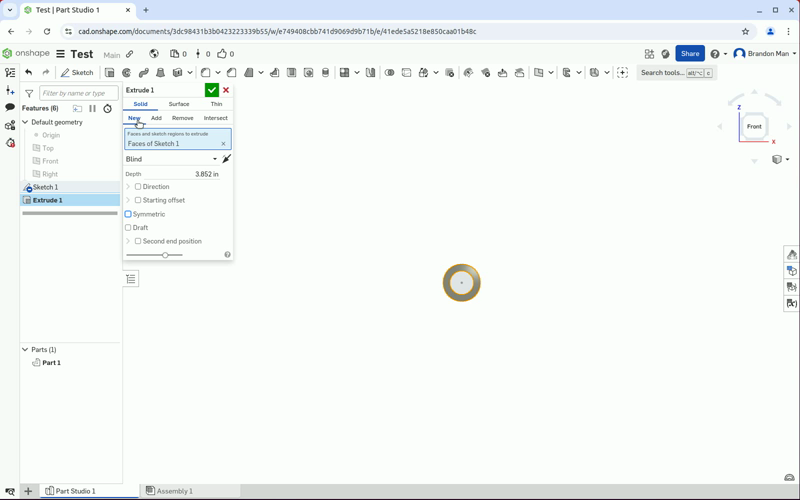
key(space)
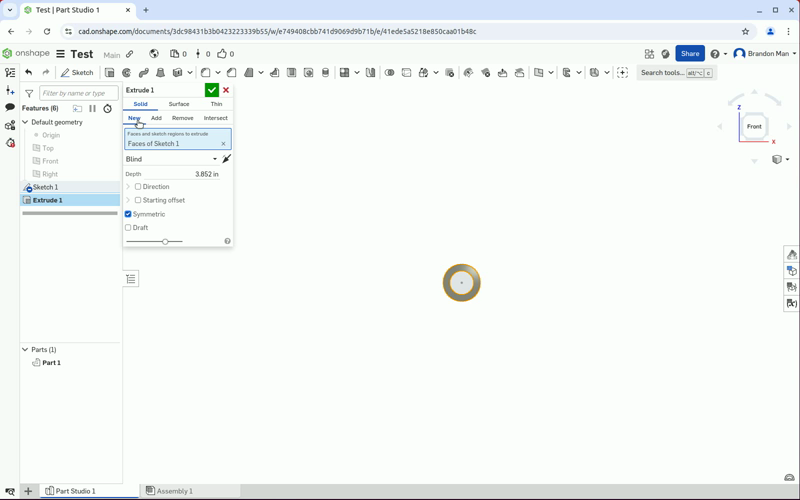
key(enter)
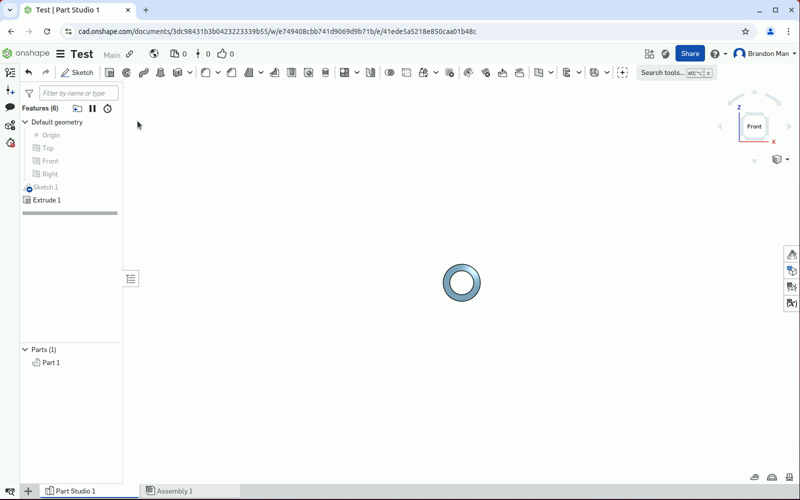
key(shift+h)
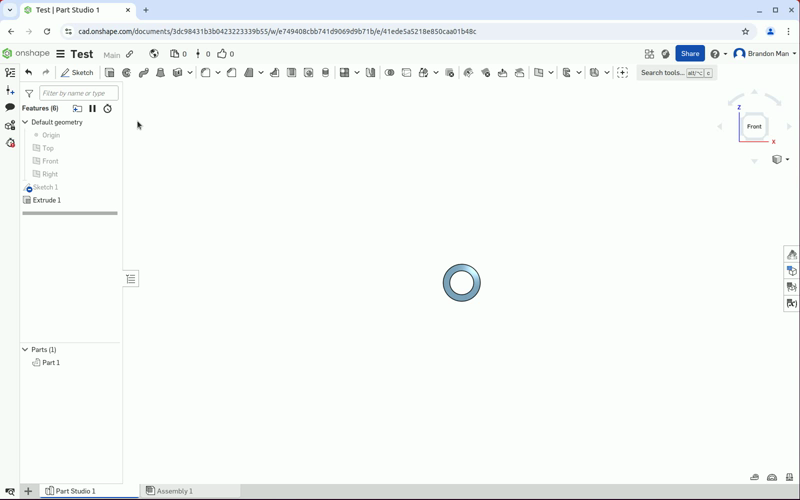
key(shift+h)
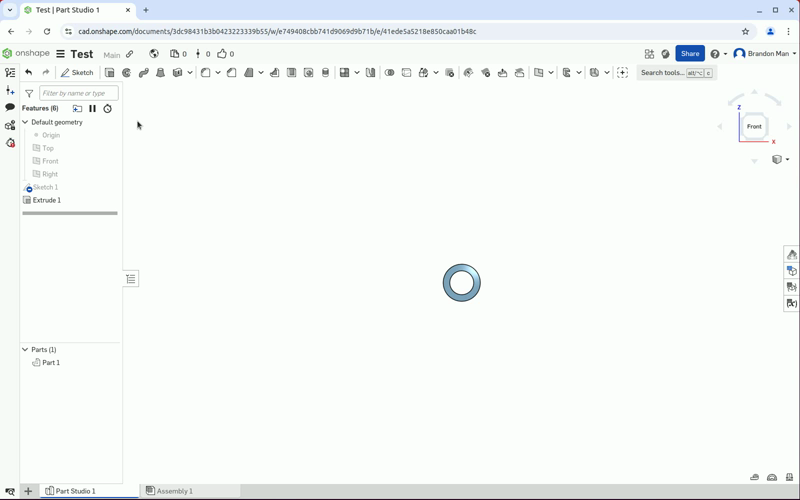
mouse_move(73, 189)
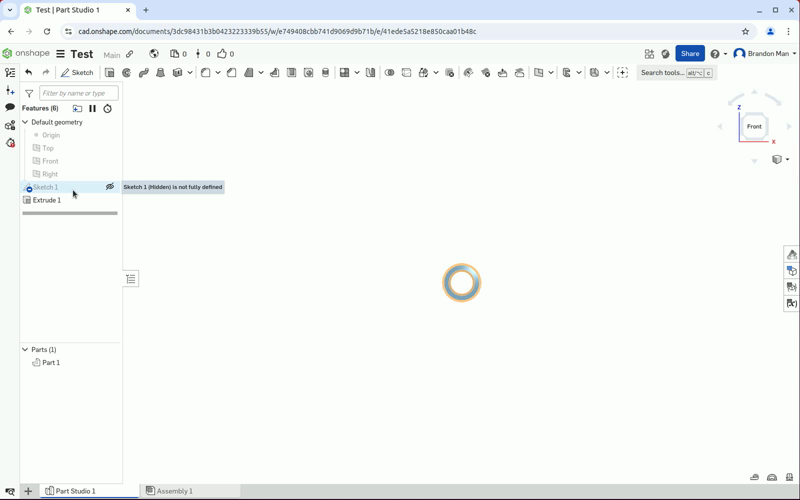
click(73, 189)
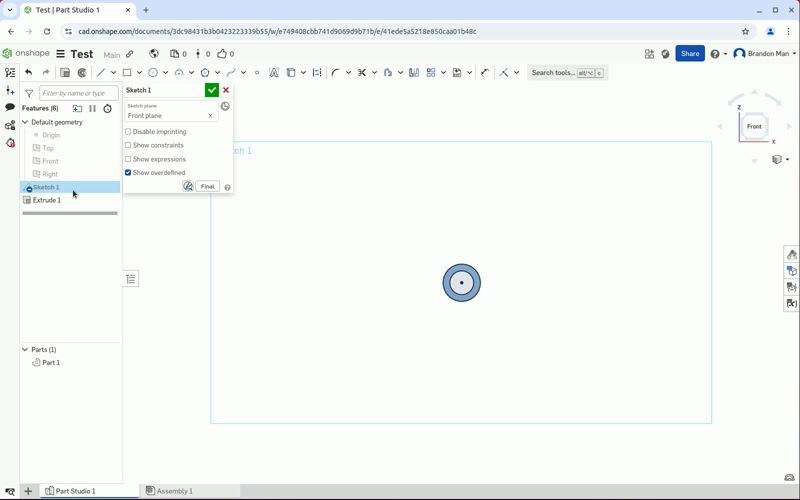
mouse_move(229, 92)
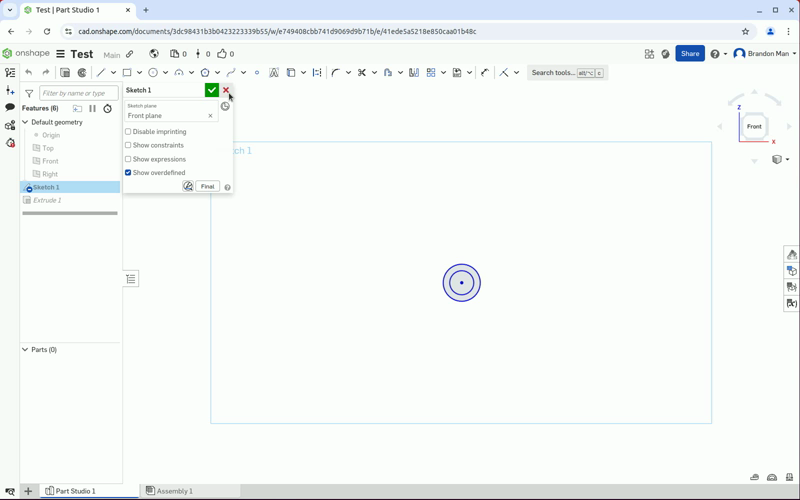
click(229, 92)
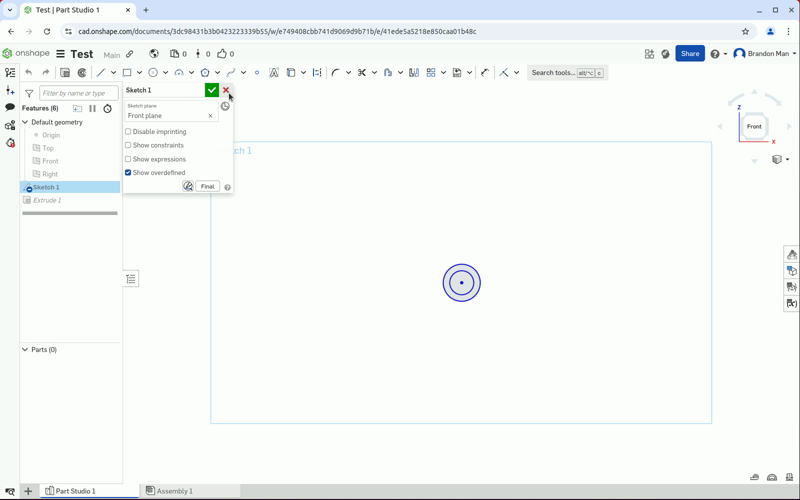
key(shift+s)
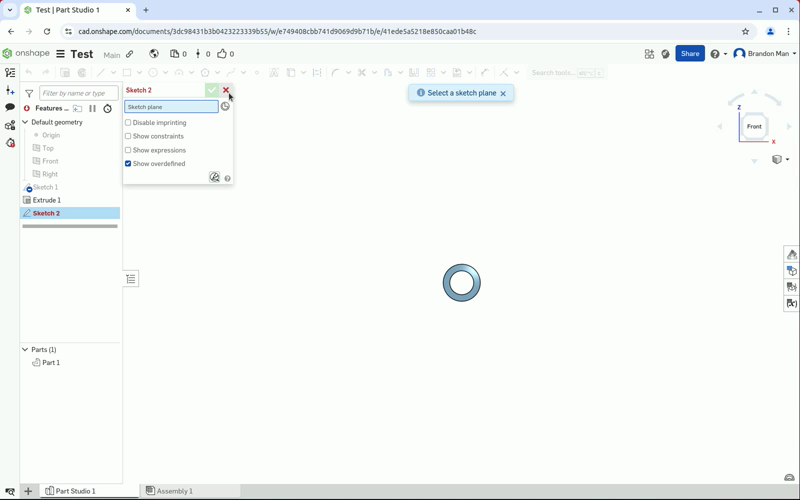
mouse_move(73, 163)
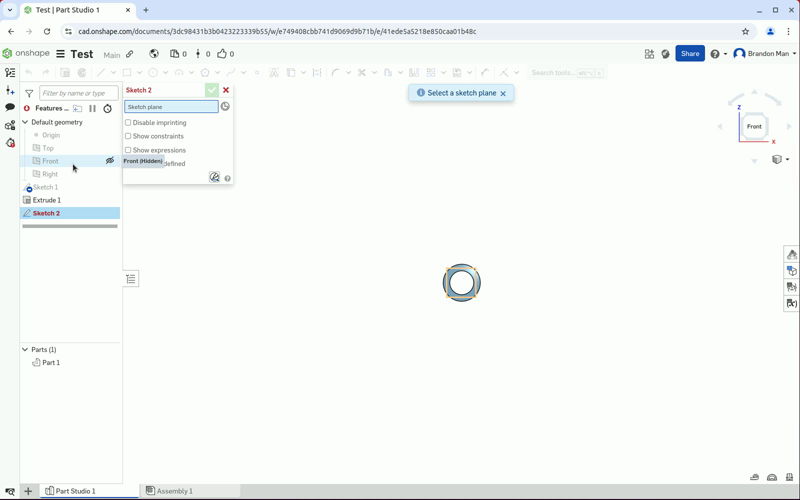
click(73, 163)
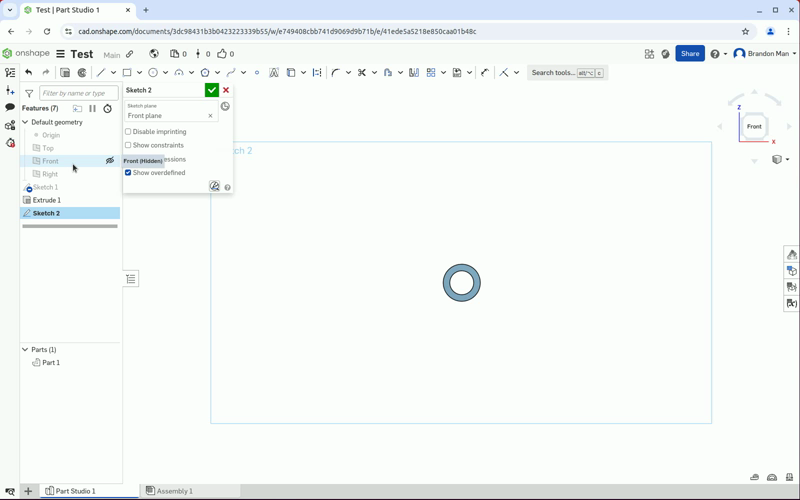
mouse_move(73, 352)
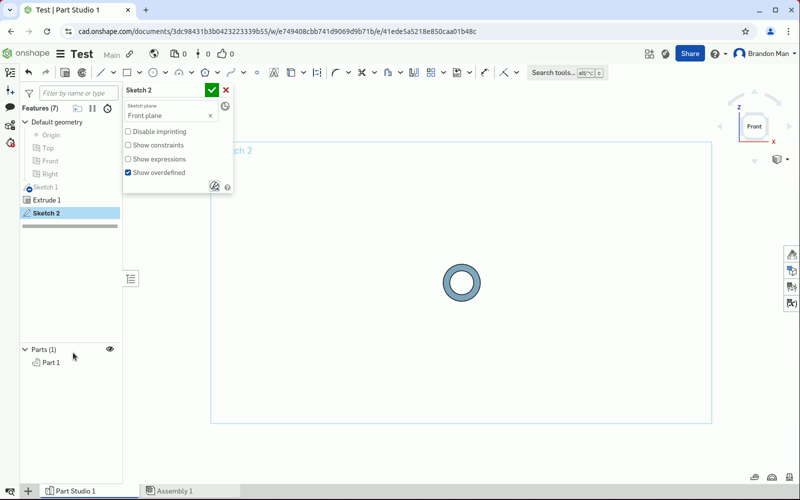
key(y)
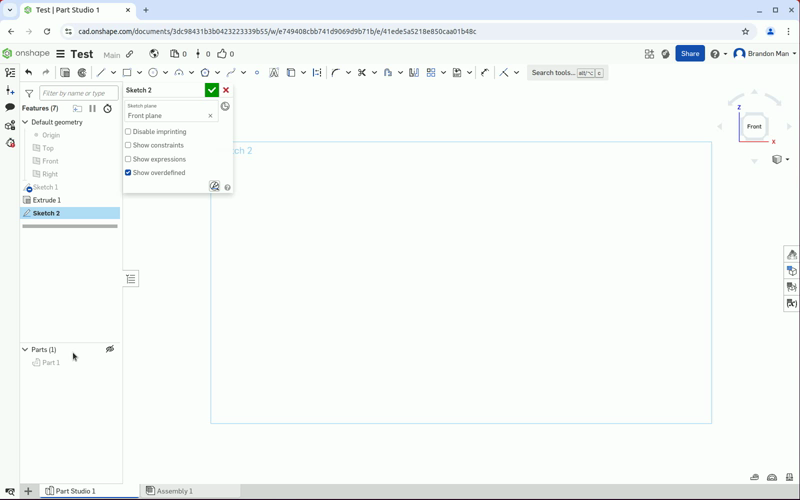
key(a)
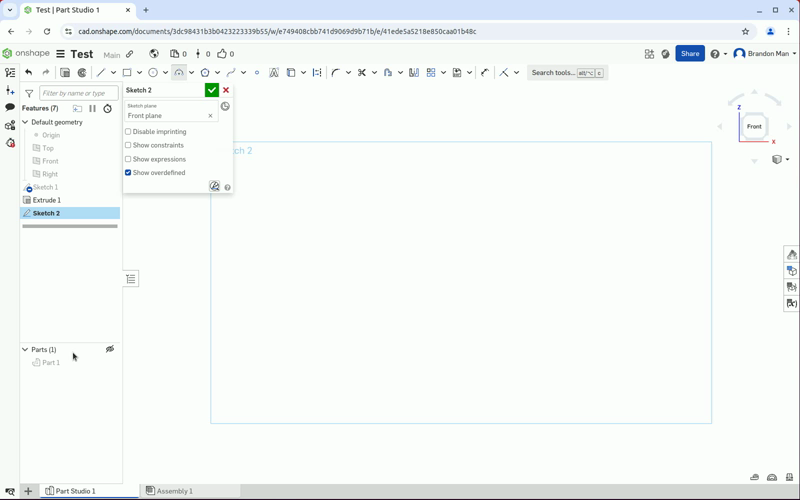
key_down(shift)
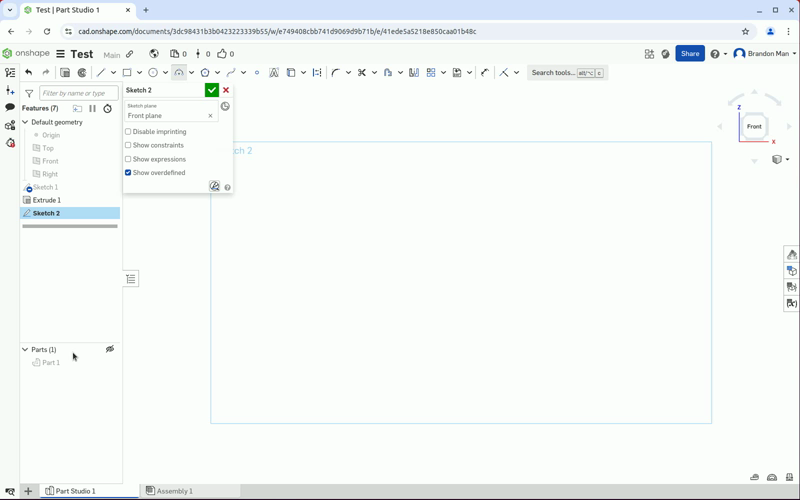
mouse_move(443, 280)
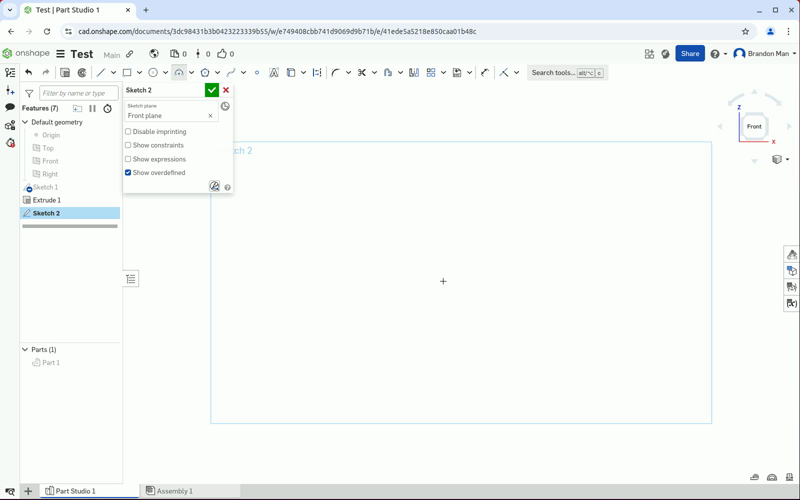
click(443, 280)
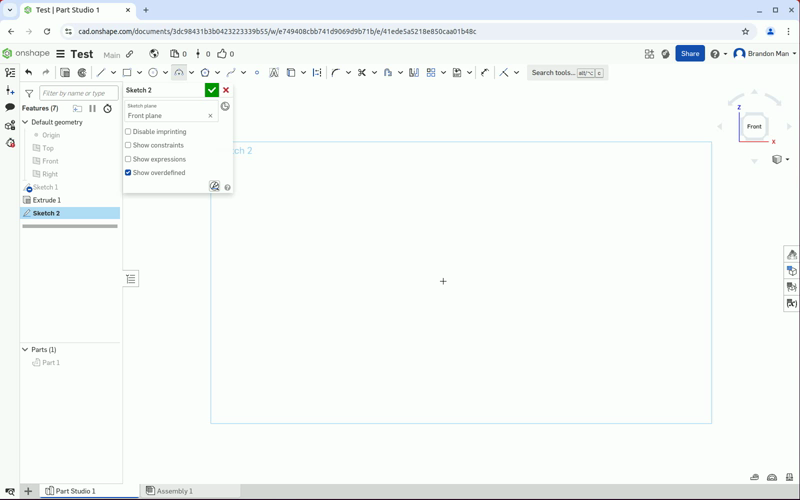
key_up(shift)
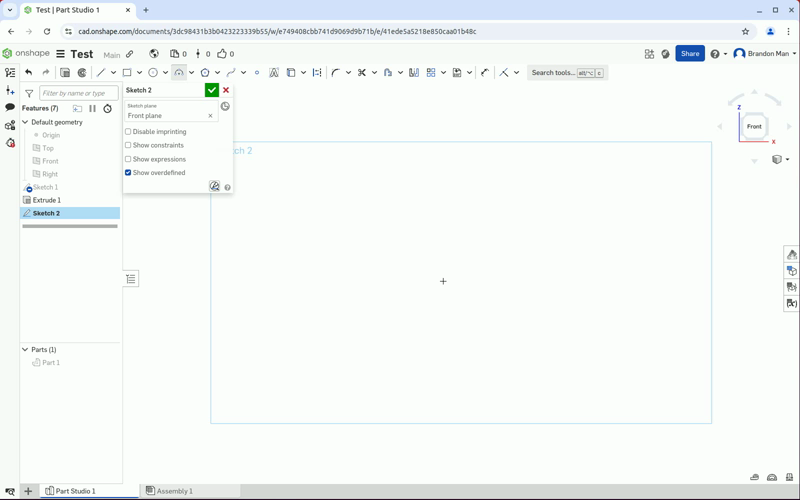
key_down(shift)
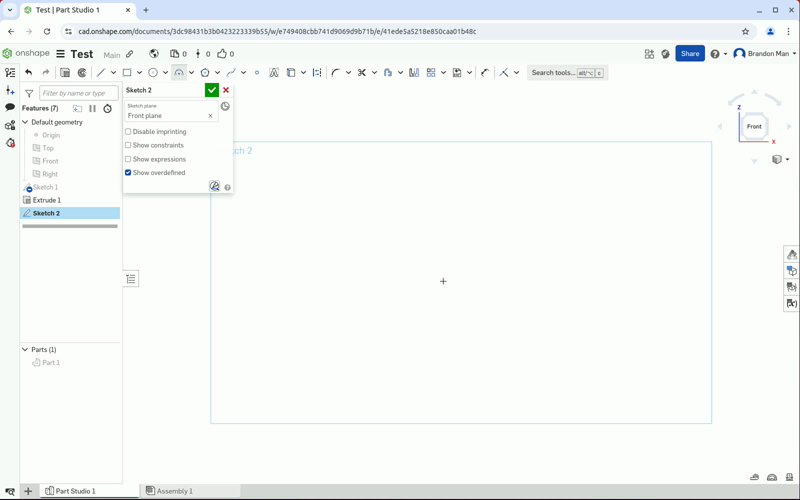
mouse_move(479, 280)
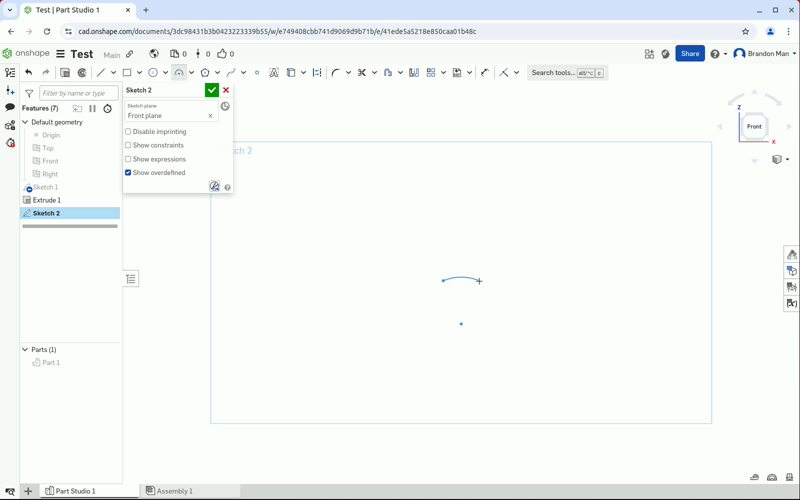
click(479, 280)
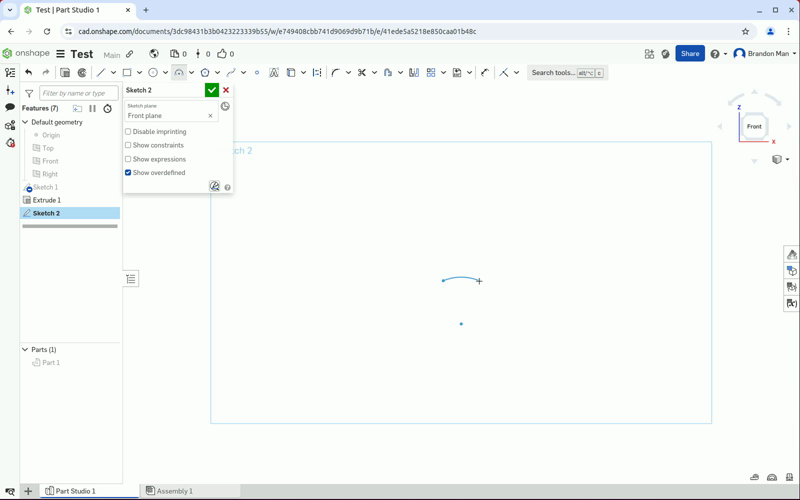
mouse_move(461, 265)
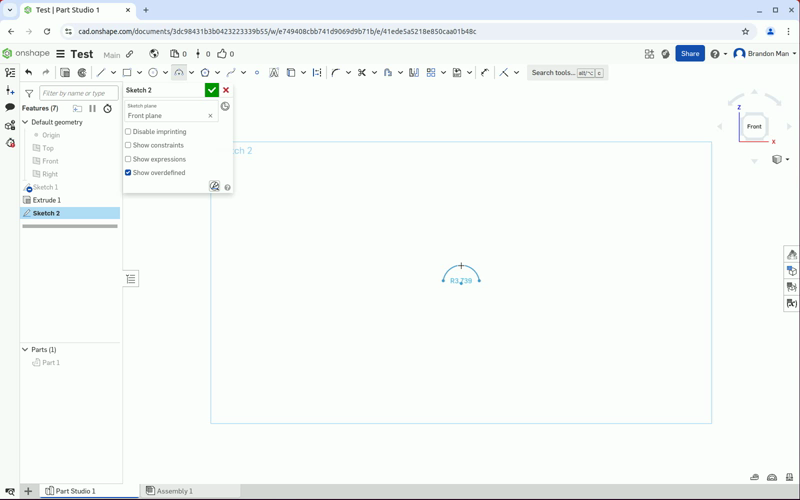
click(461, 265)
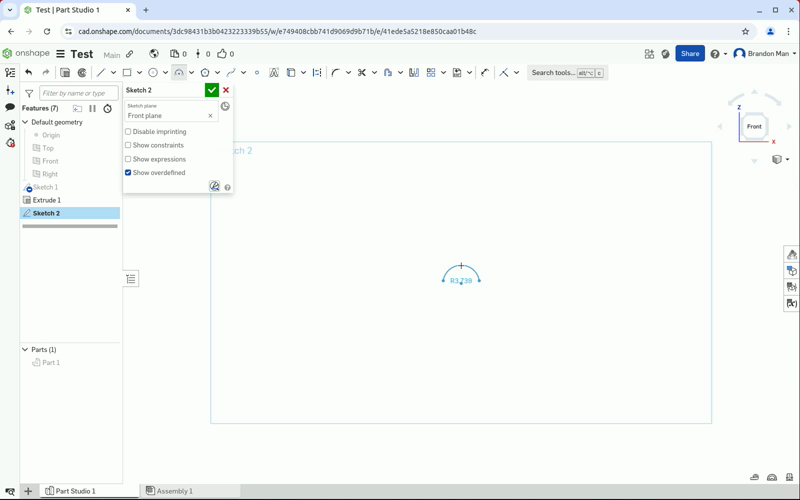
key_up(shift)
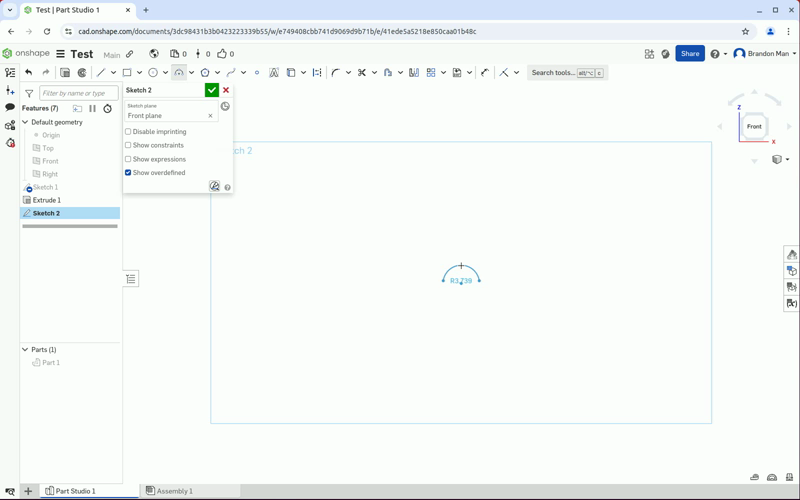
key(esc)
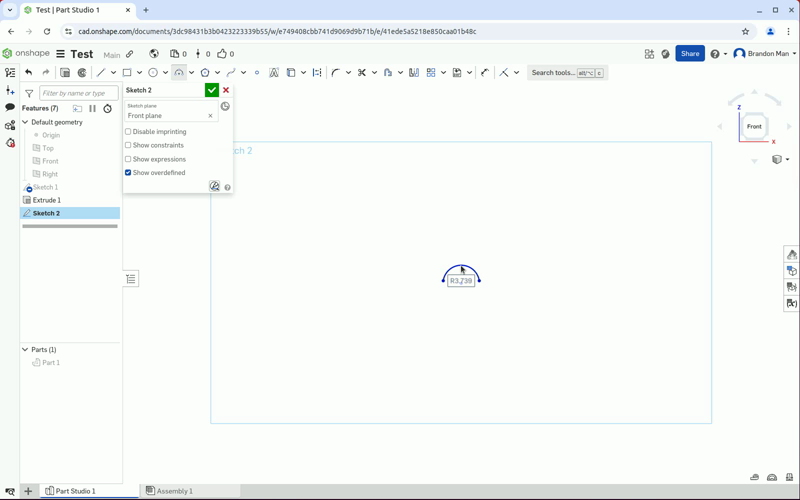
key(l)
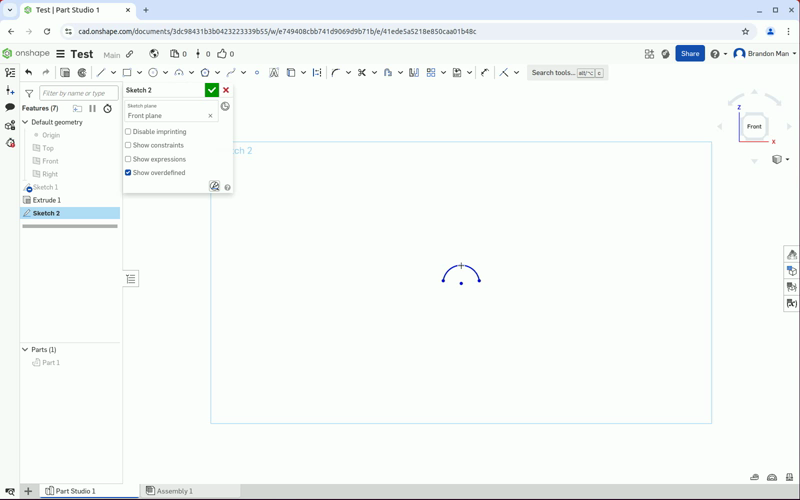
mouse_move(479, 280)
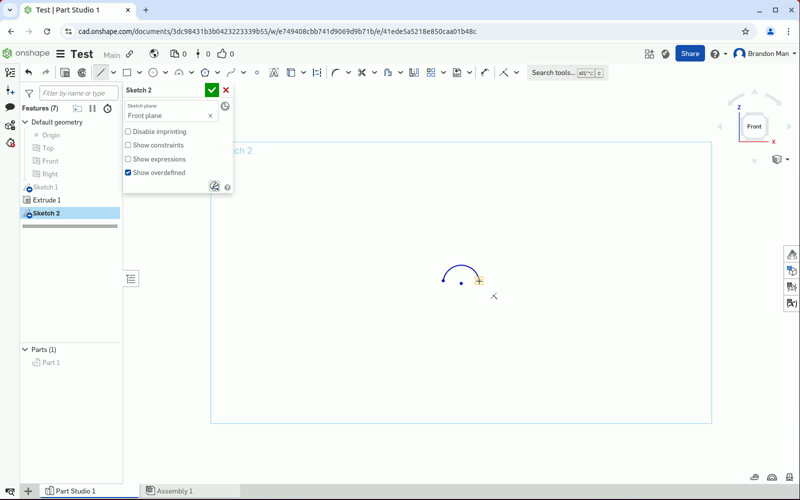
click(479, 280)
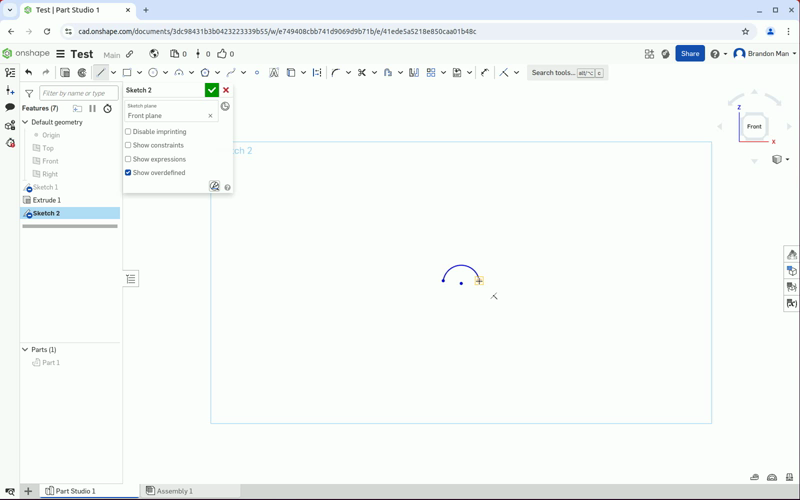
key_down(shift)
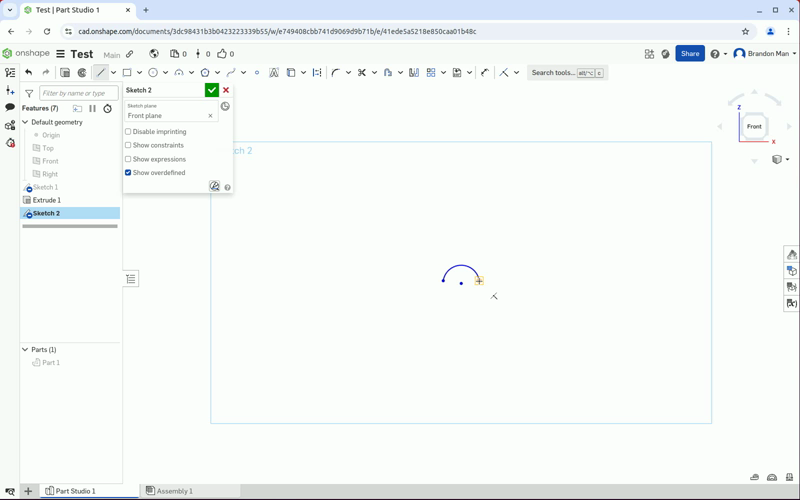
mouse_move(460, 170)
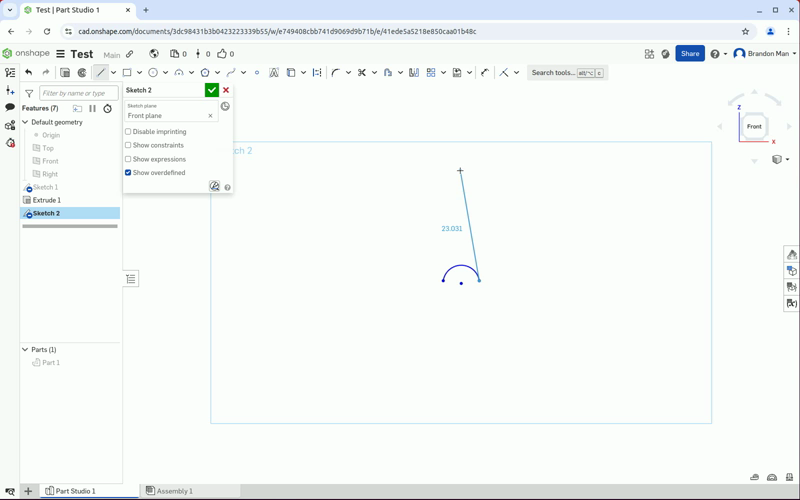
click(460, 170)
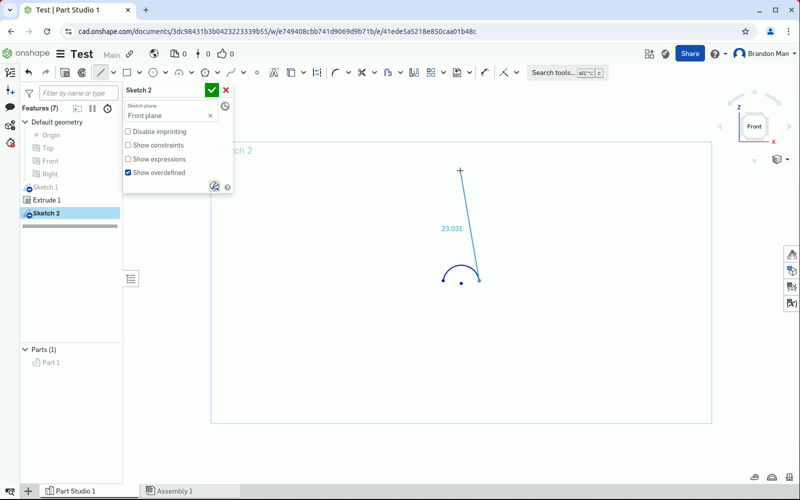
key_up(shift)
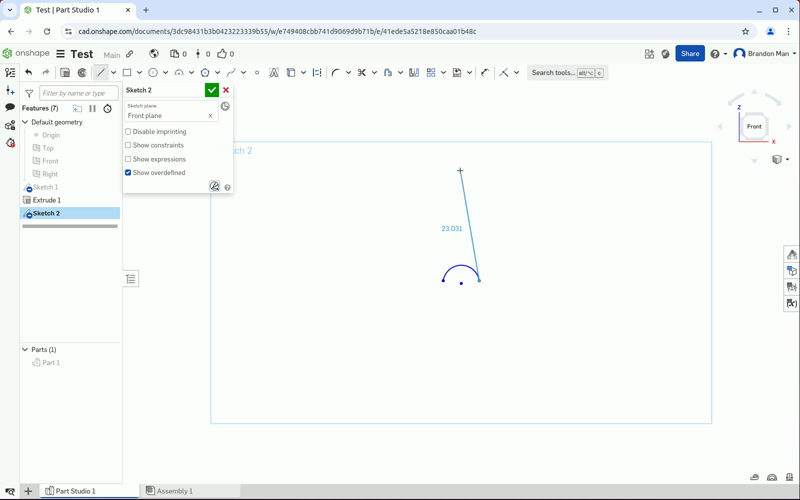
key_down(shift)
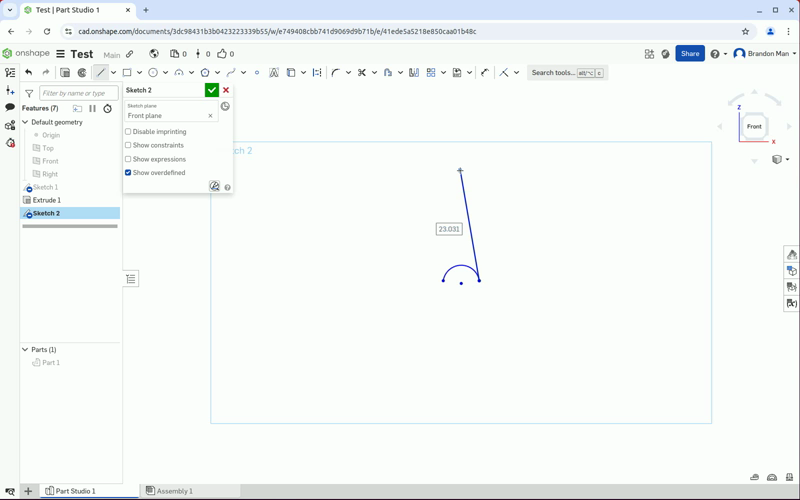
mouse_move(443, 280)
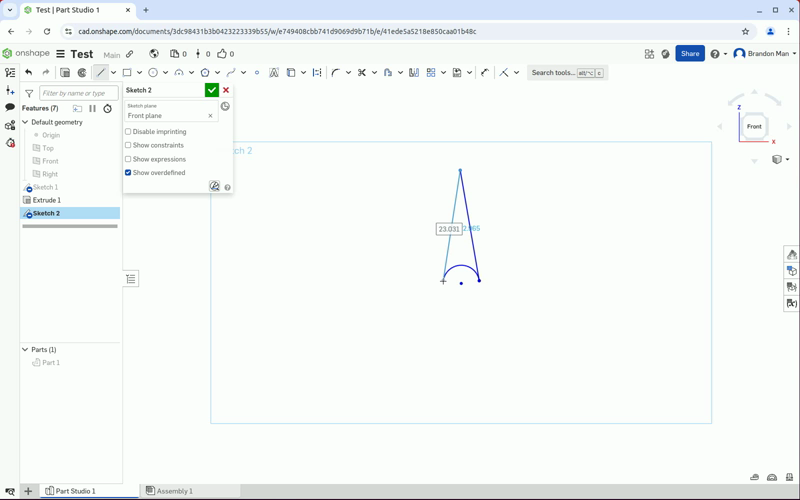
key_up(shift)
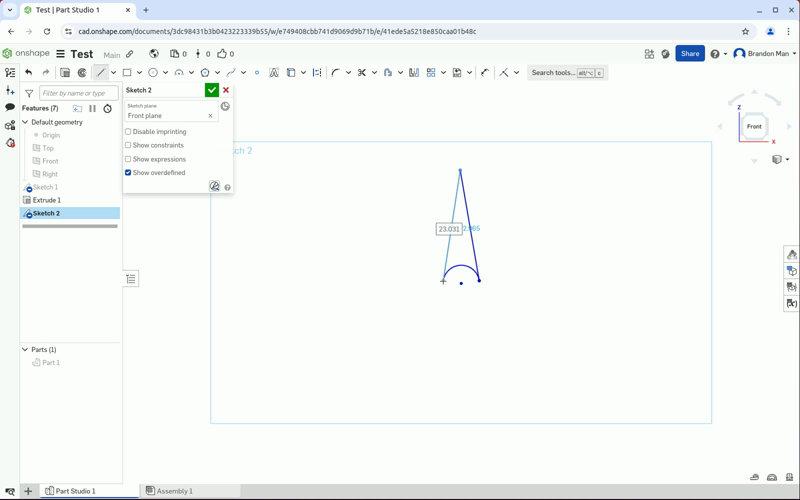
click(443, 280)
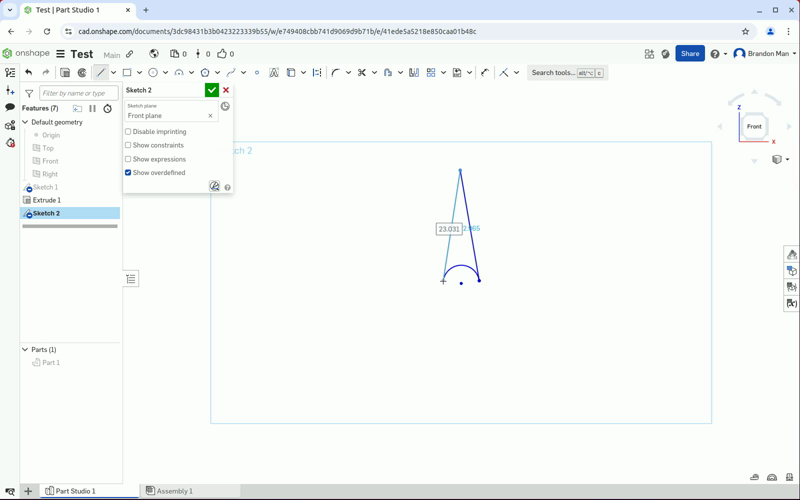
key(esc)
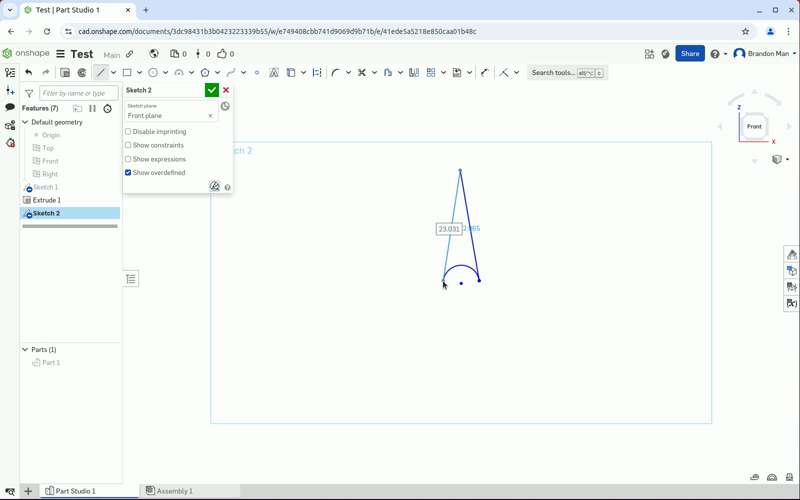
mouse_move(453, 250)
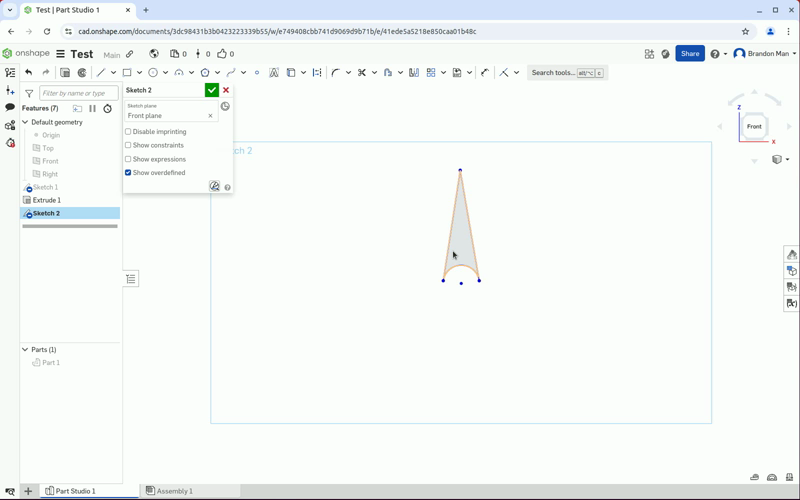
scroll(6)
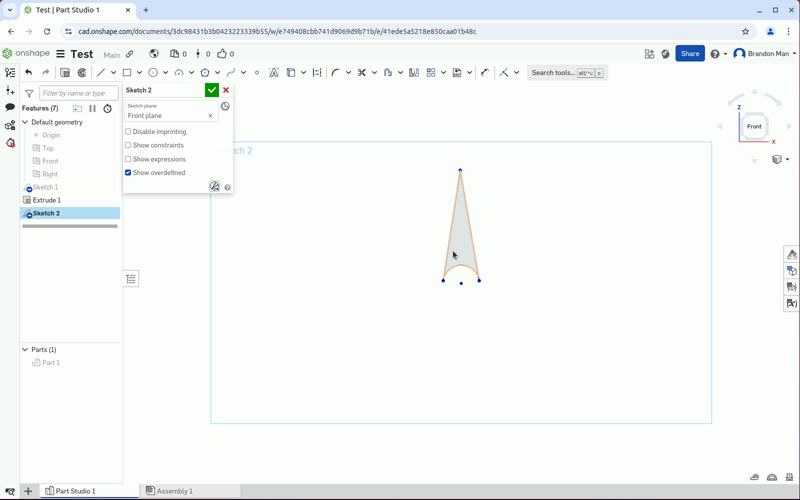
scroll(6)
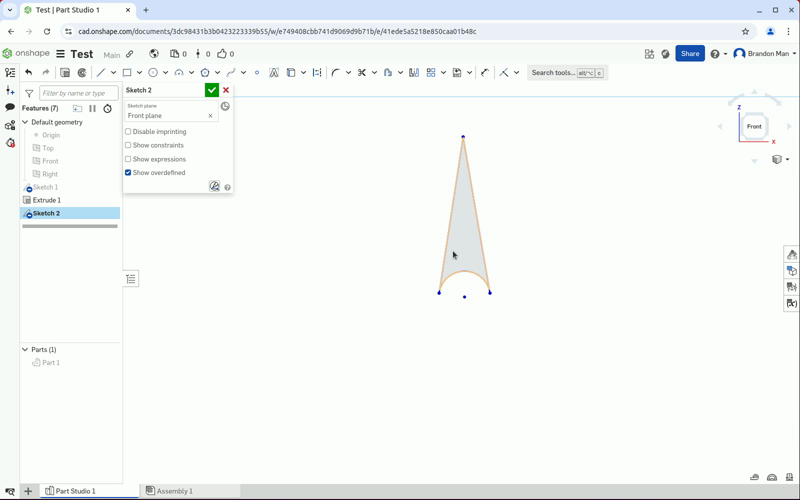
scroll(6)
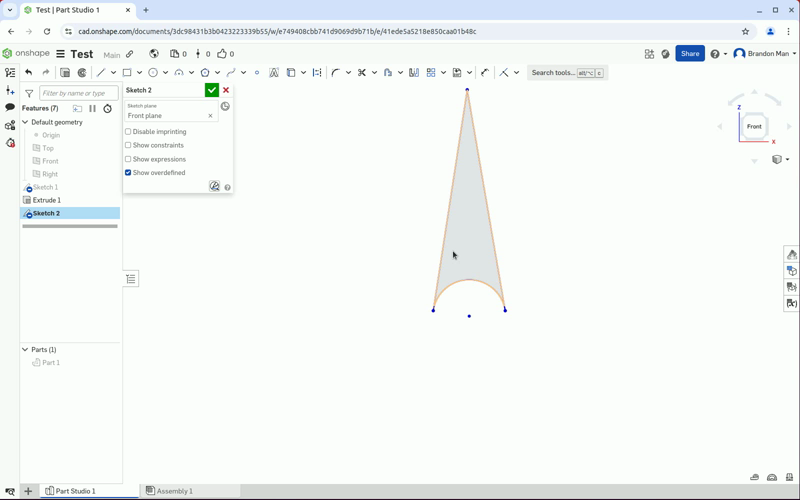
scroll(6)
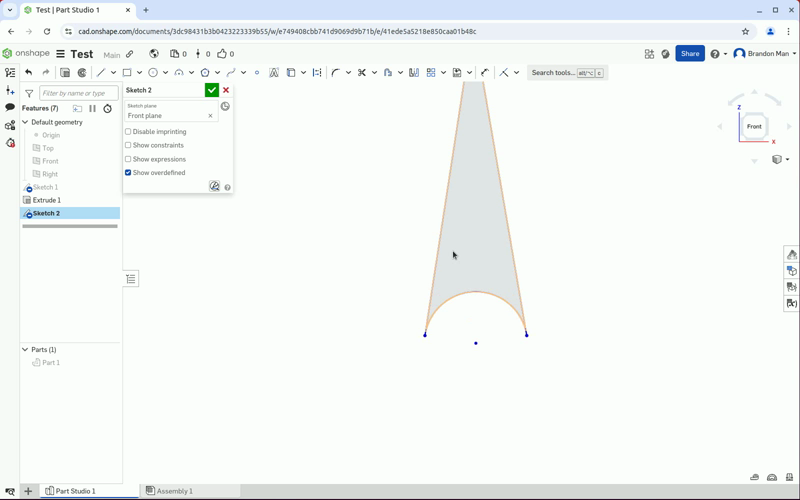
scroll(6)
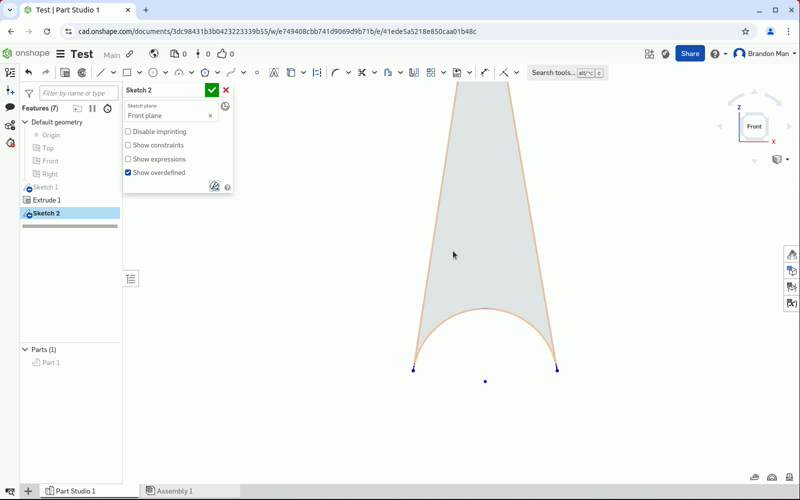
scroll(6)
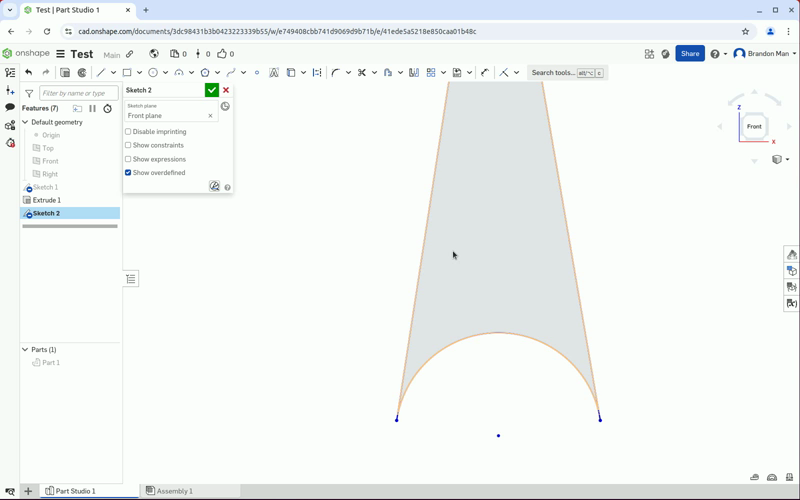
scroll(6)
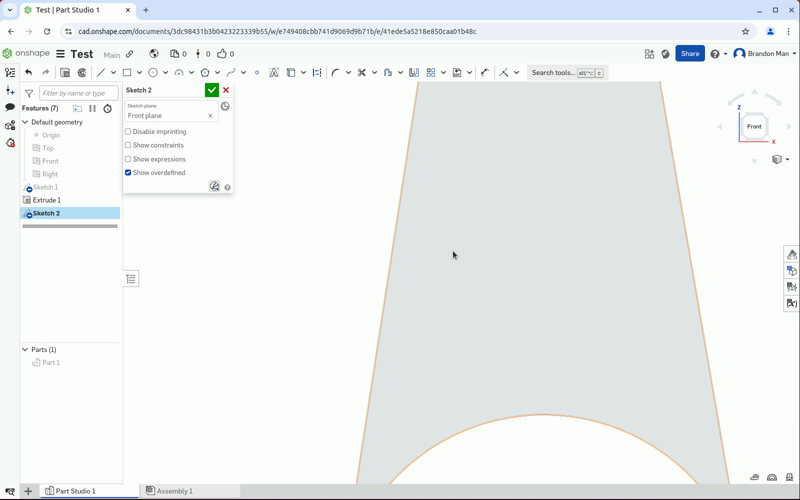
click(453, 250)
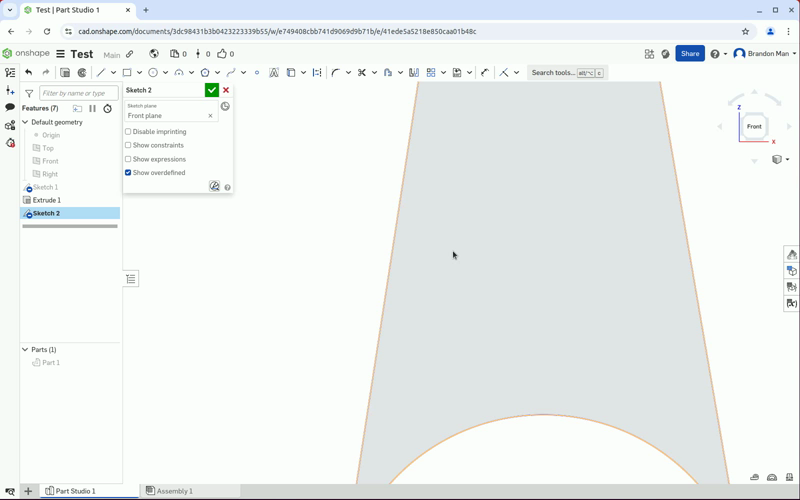
scroll(-6)
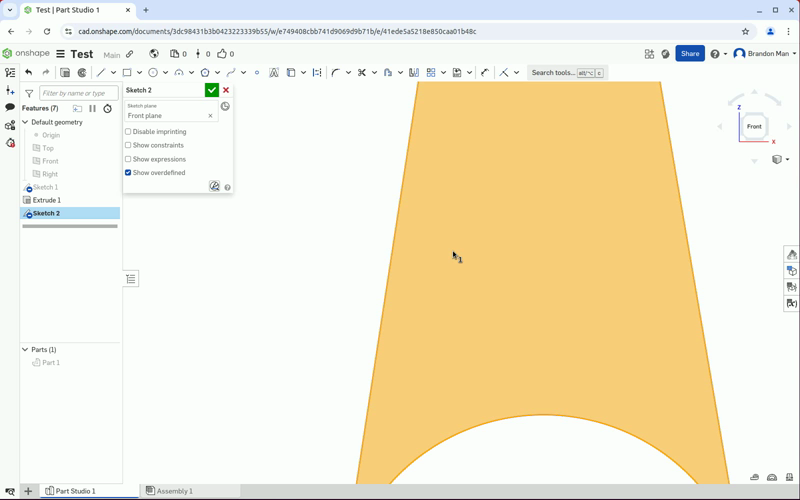
scroll(-6)
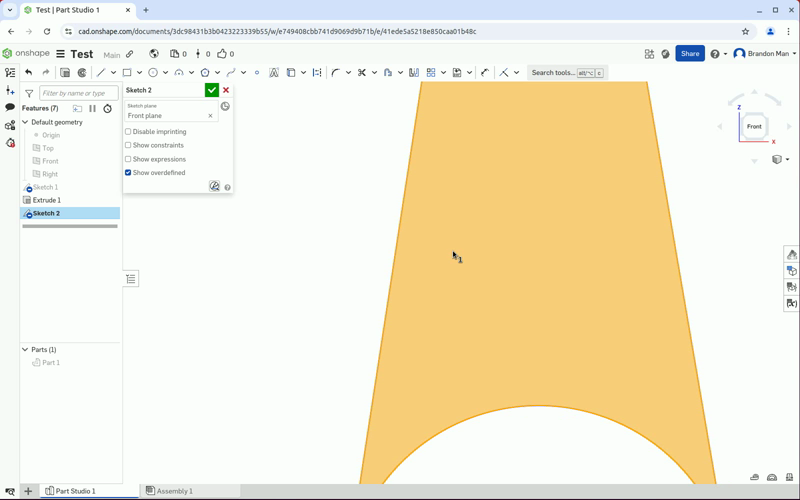
scroll(-6)
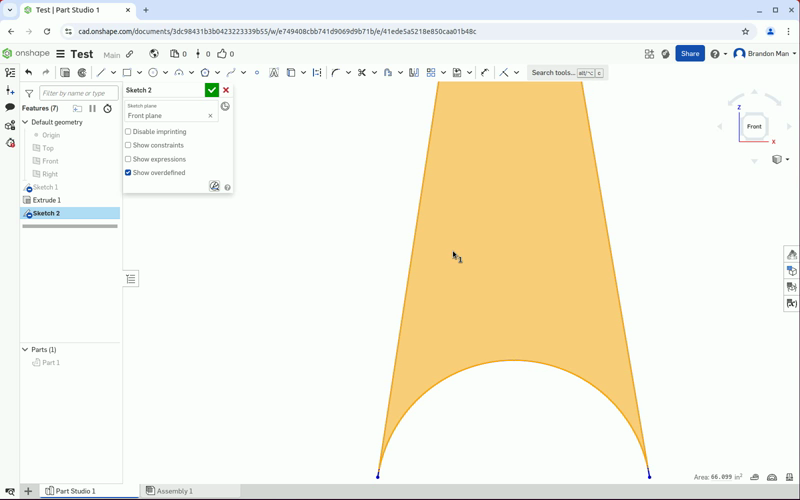
scroll(-6)
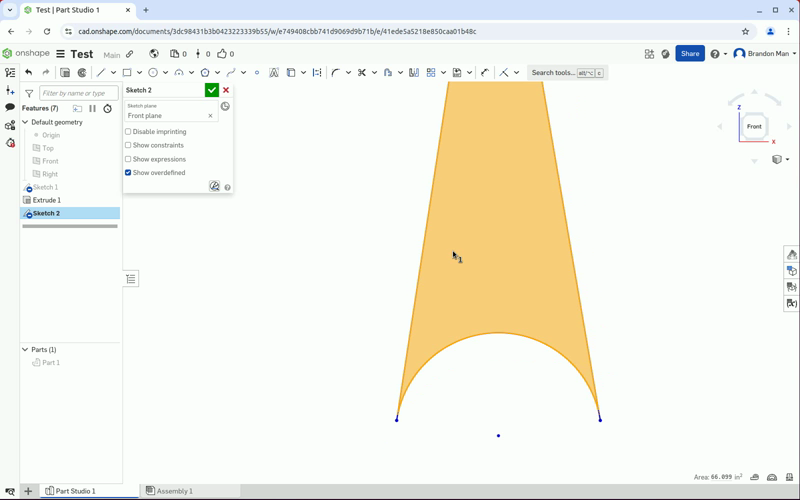
scroll(-6)
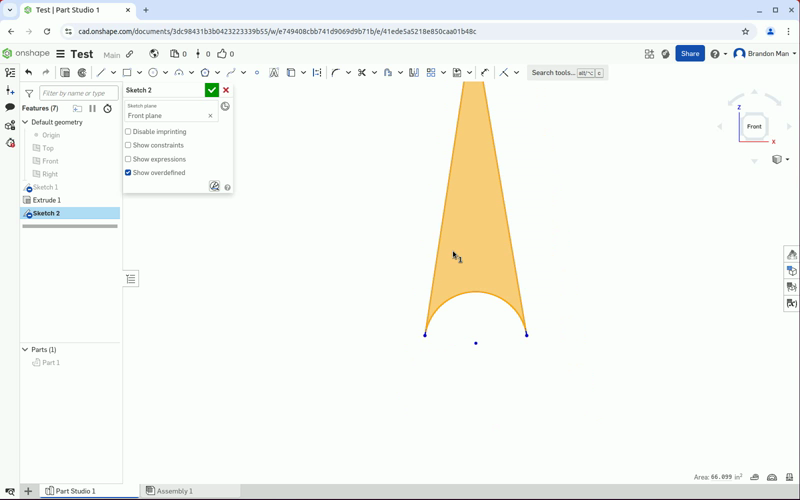
scroll(-6)
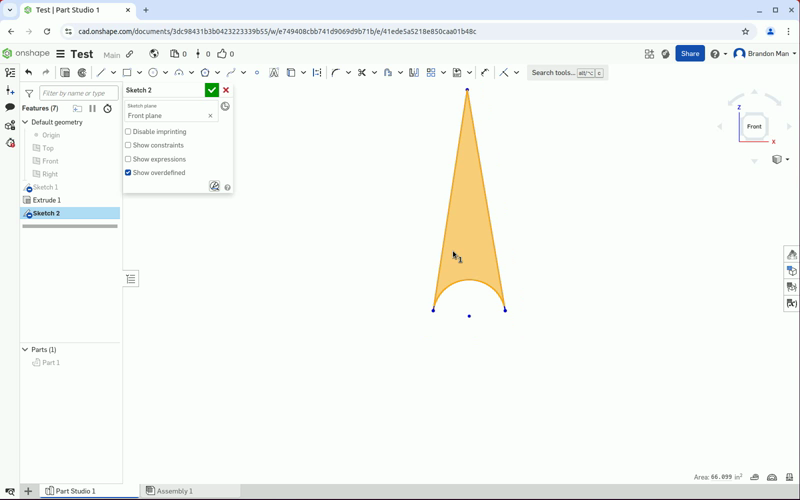
scroll(-6)
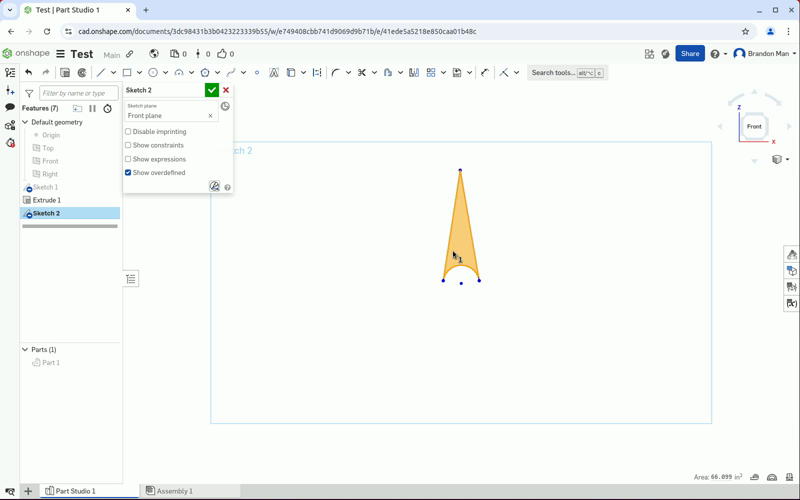
mouse_move(73, 352)
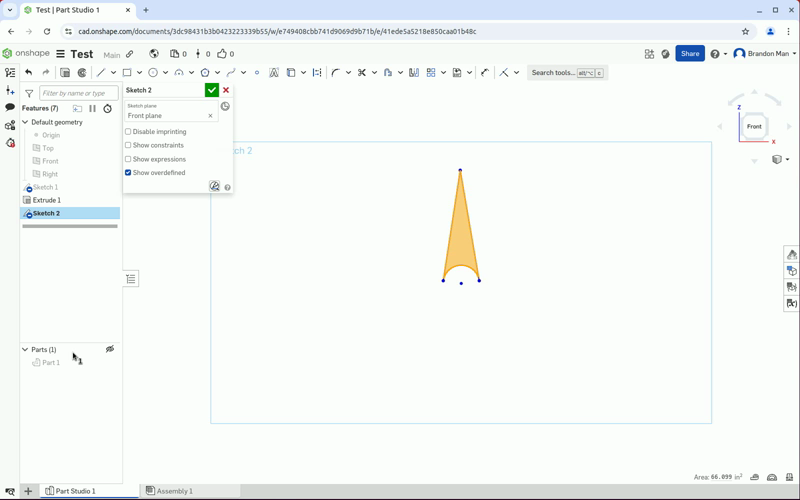
key(shift+y)
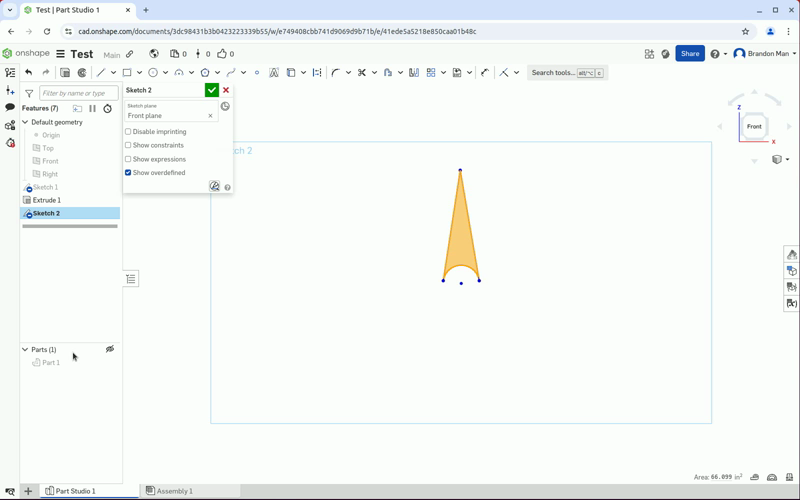
key(shift+e)
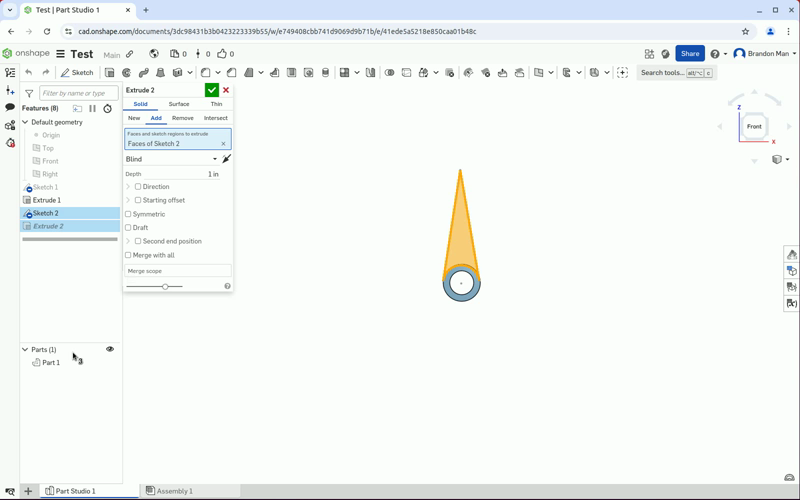
mouse_move(143, 106)
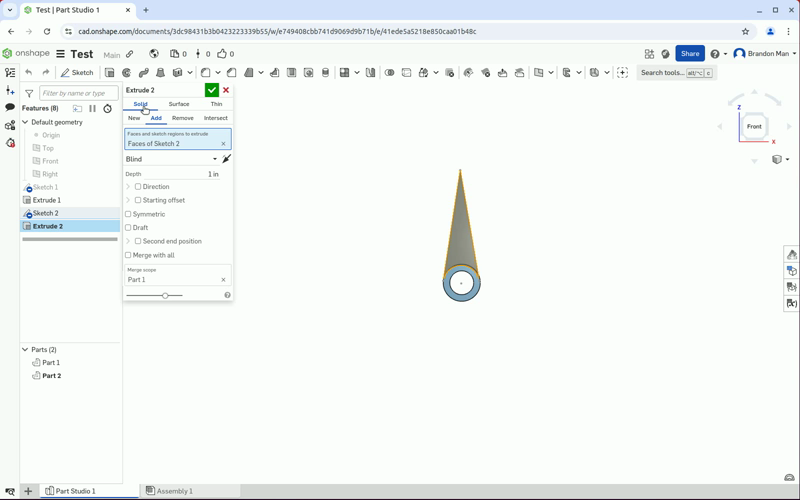
click(143, 106)
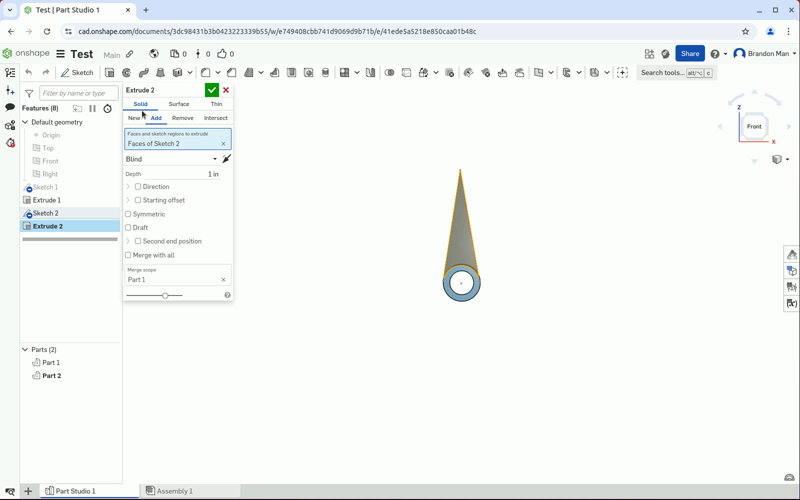
mouse_move(137, 120)
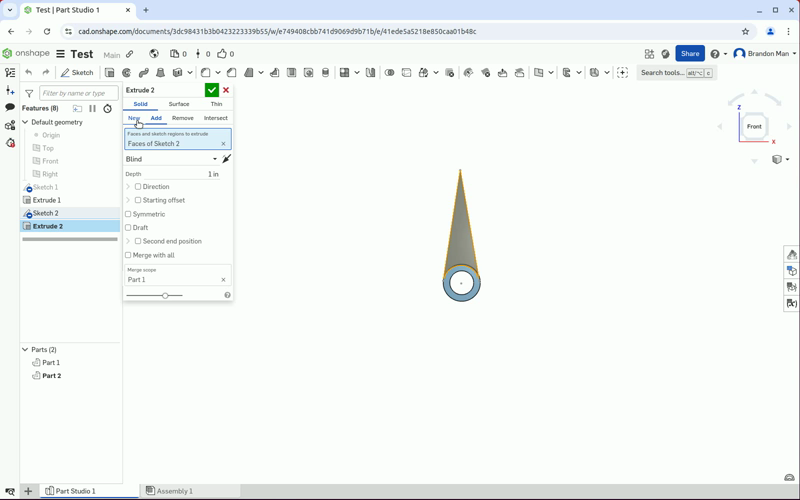
click(137, 120)
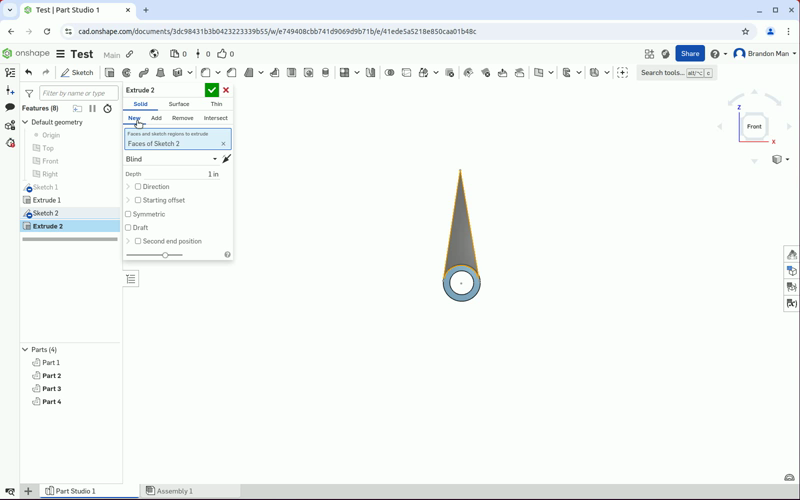
key(tab, 4)
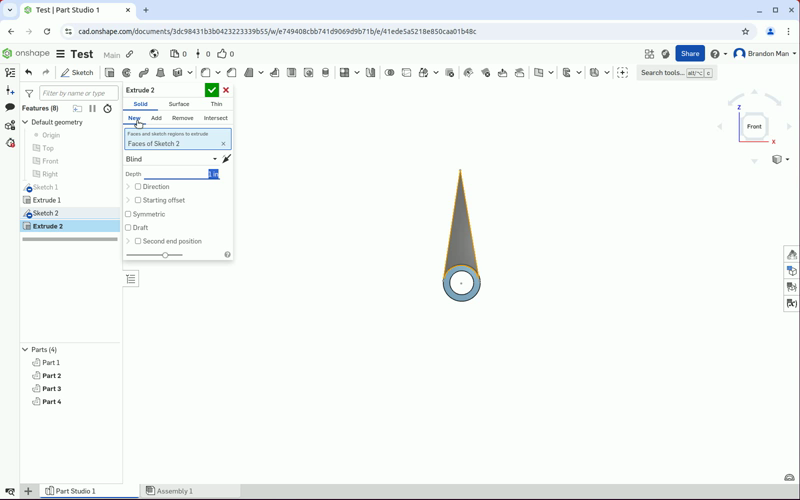
text(3.852)
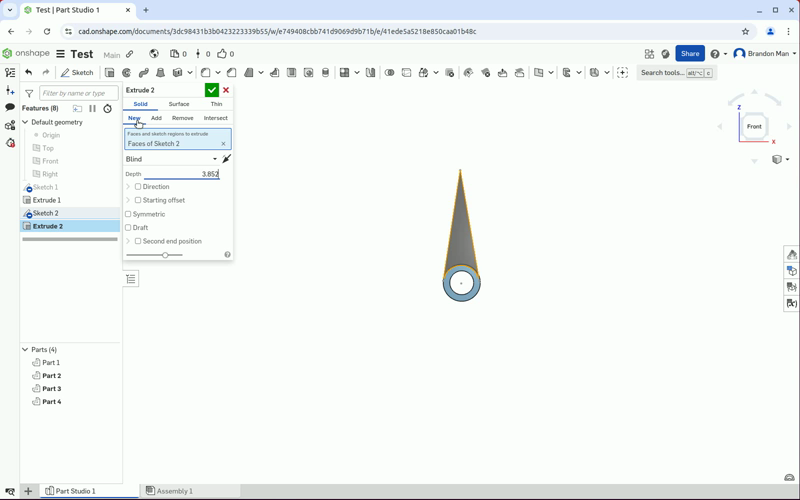
key(tab, 3)
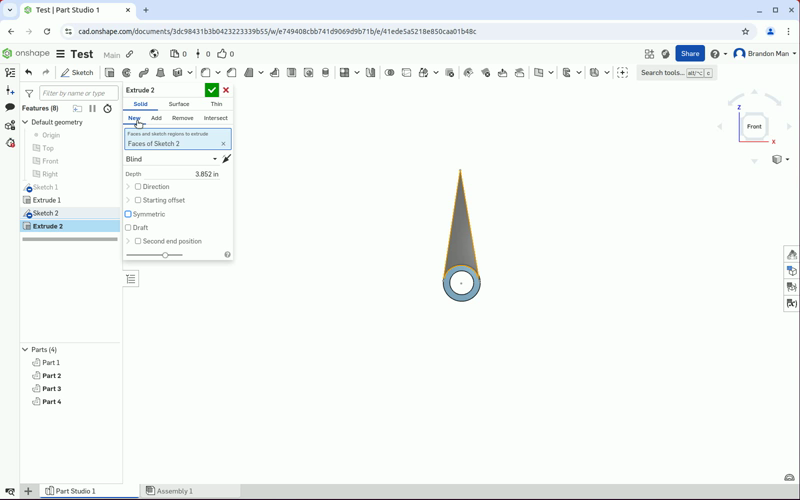
key(space)
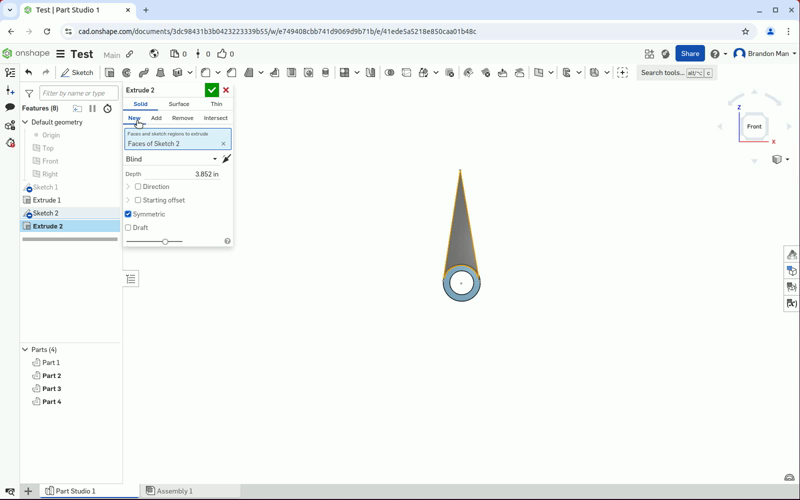
key(enter)
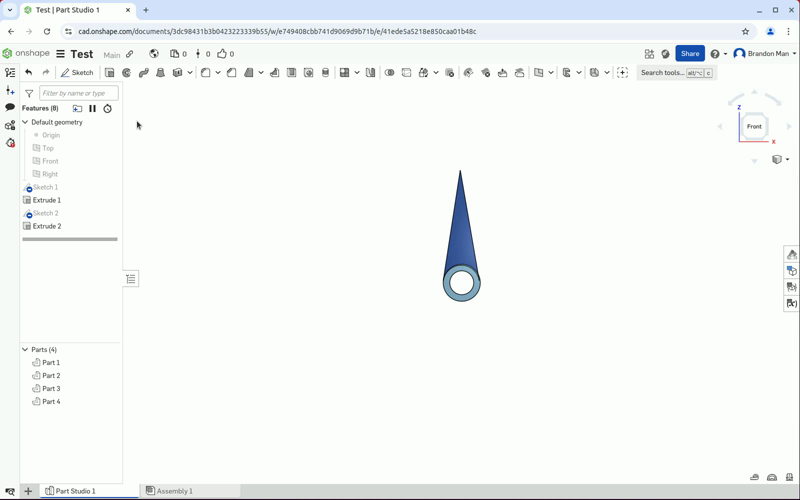
key(shift+h)
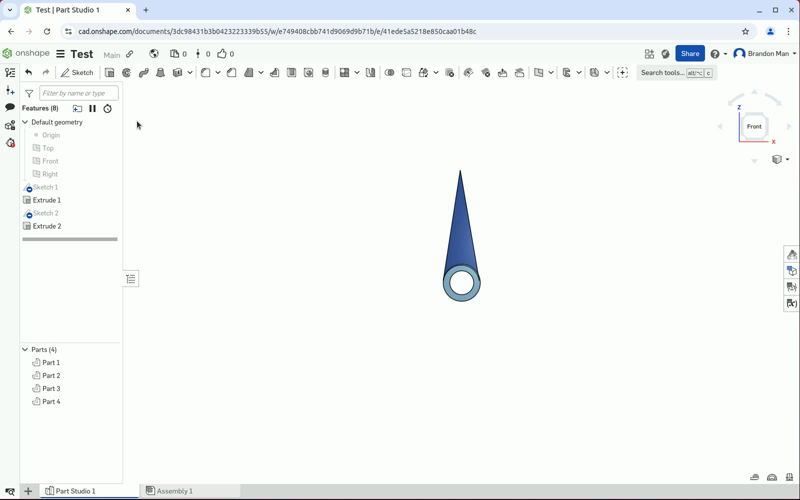
key(shift+h)
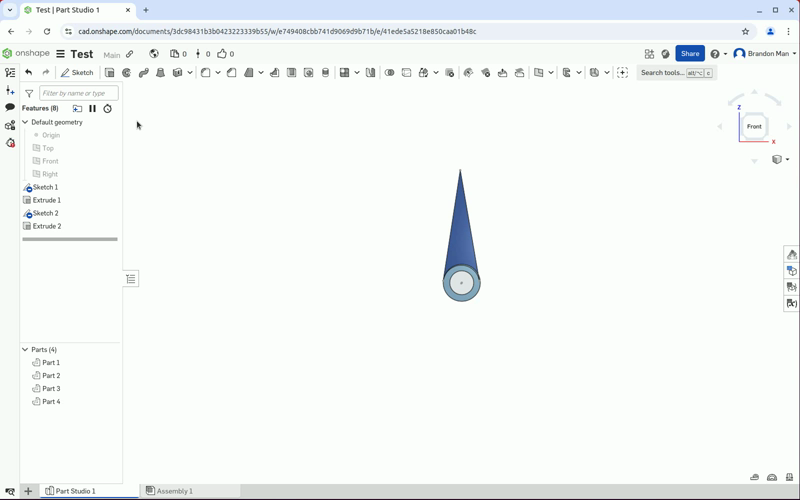
key(shift+7)
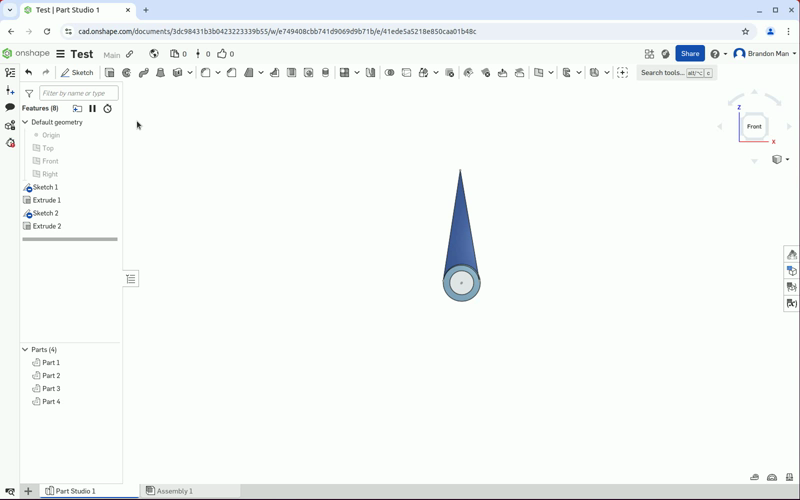
key(left, 2)
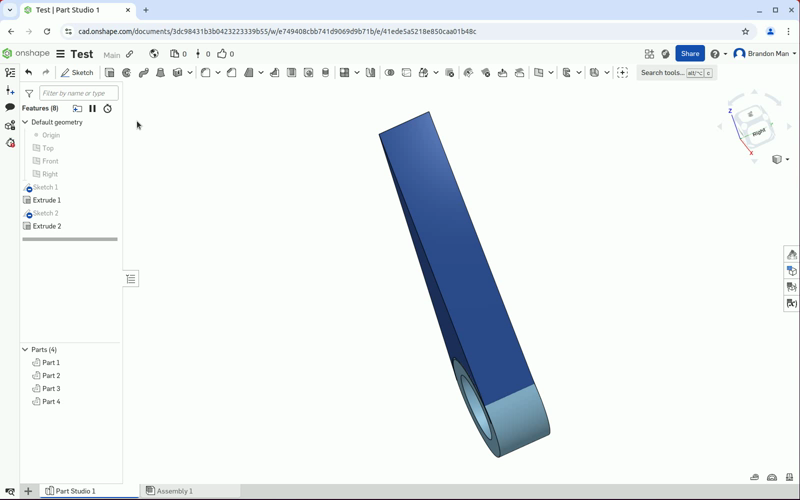
key(down, 2)
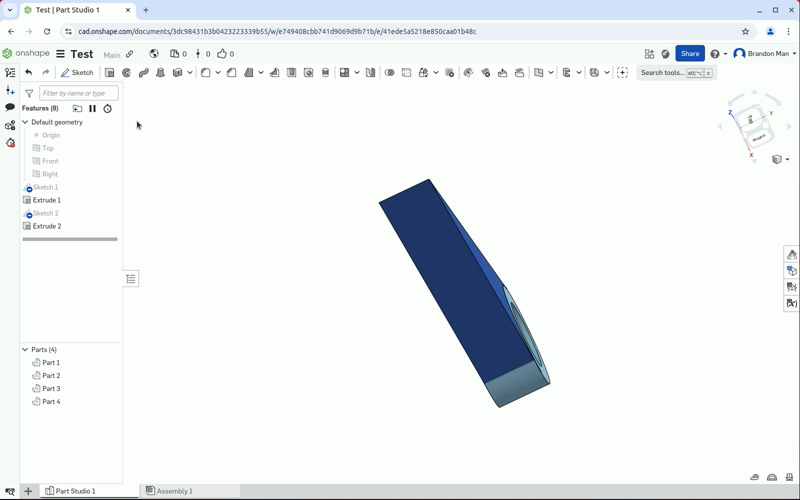
key(up, 2)
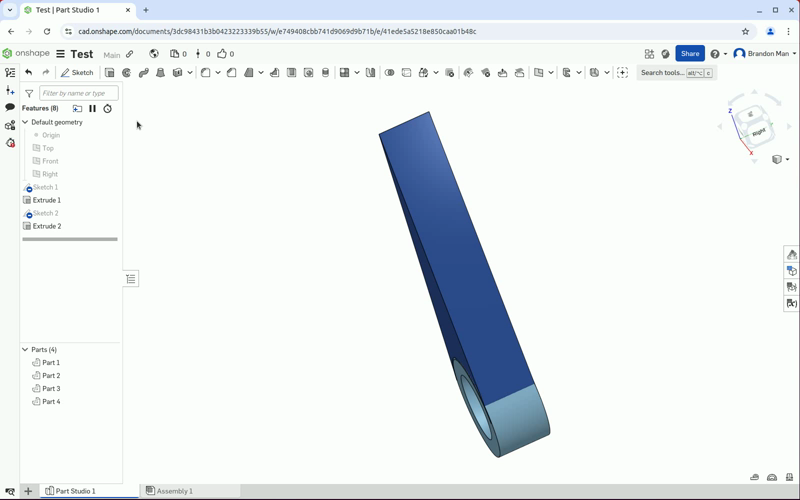
key(right, 2)
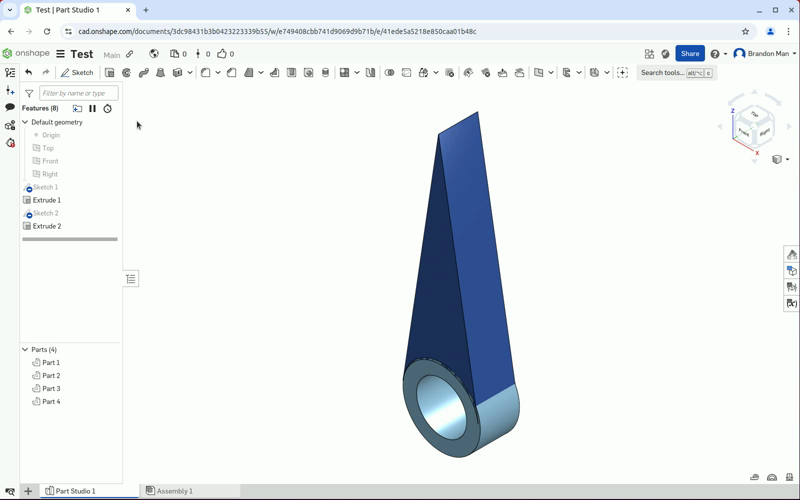
mouse_move(73, 189)
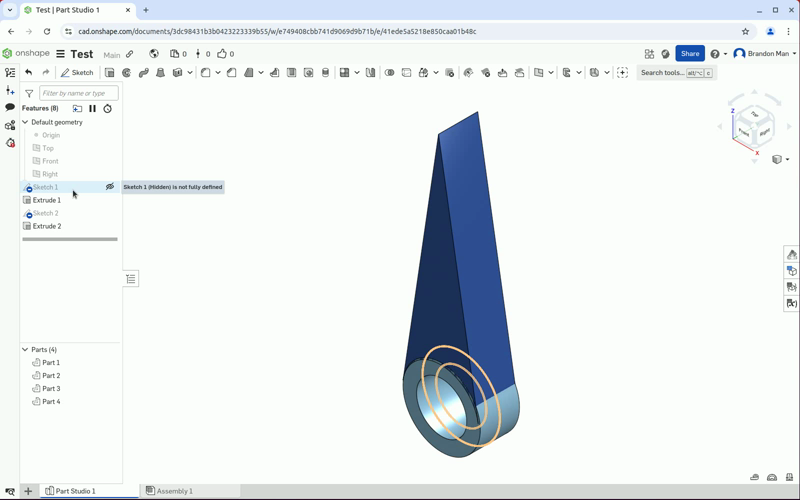
click(73, 189)